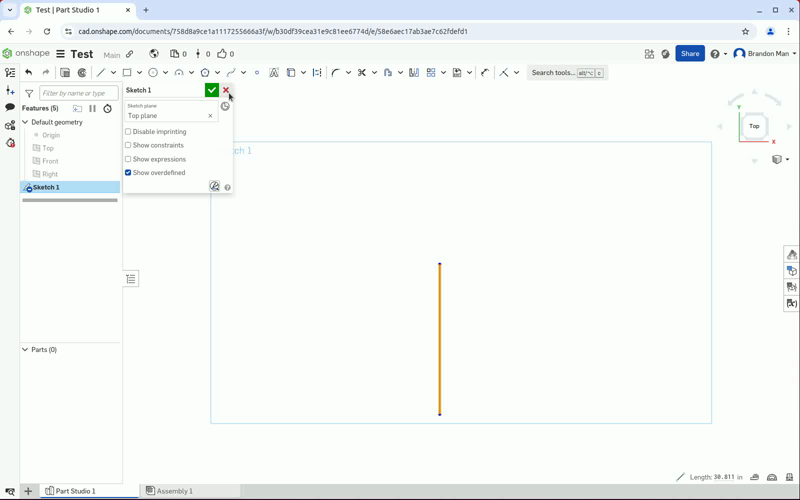
key(shift+h)
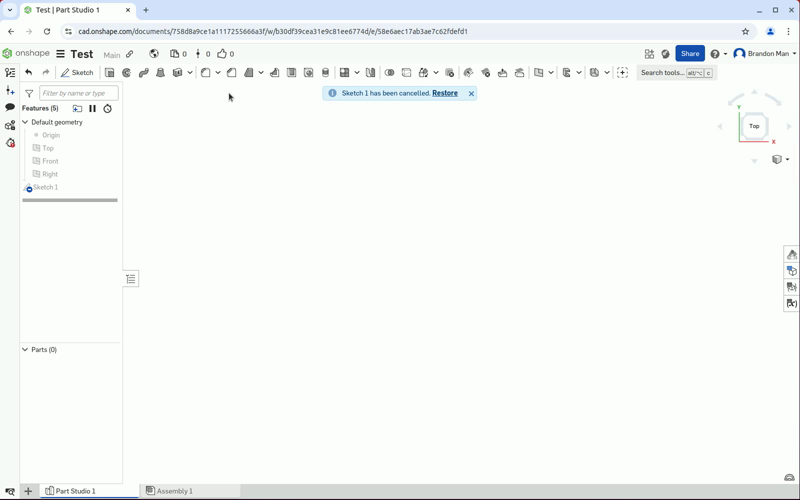
mouse_move(73, 352)
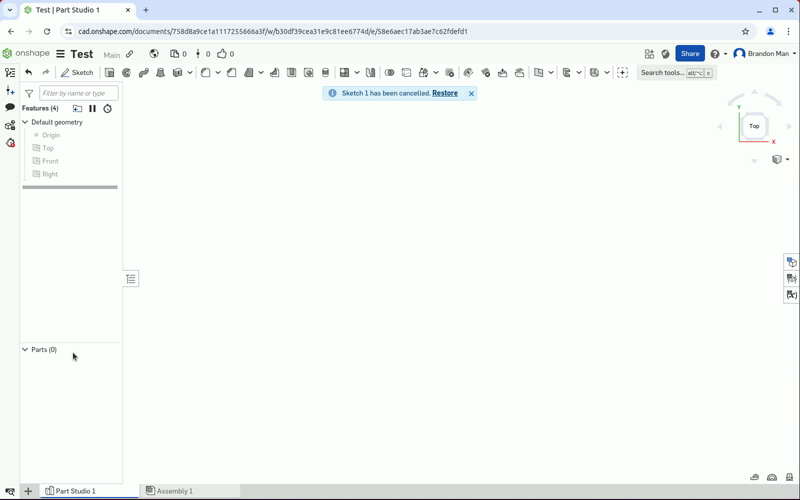
key(y)
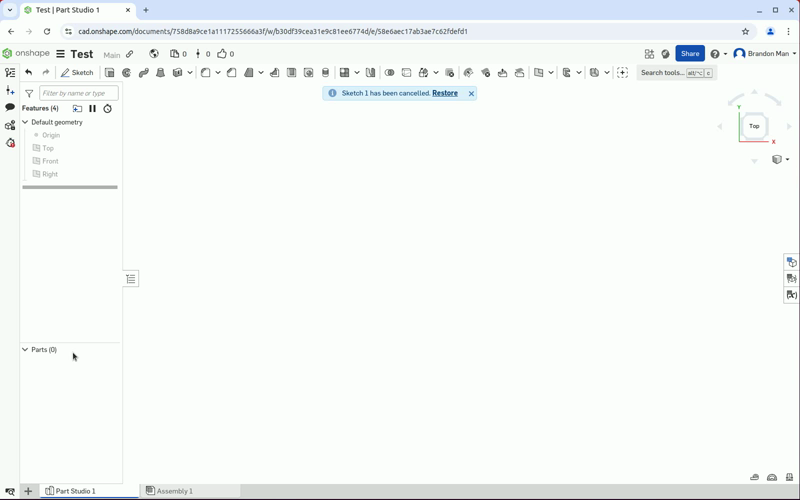
key(shift+p)
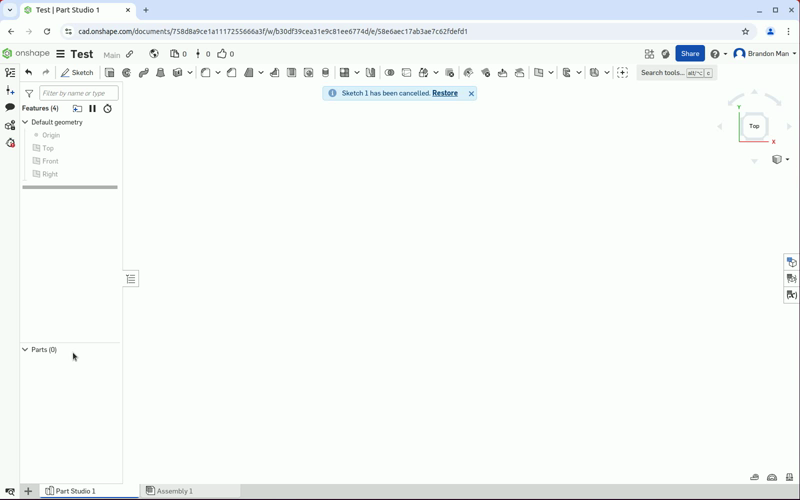
key(space)
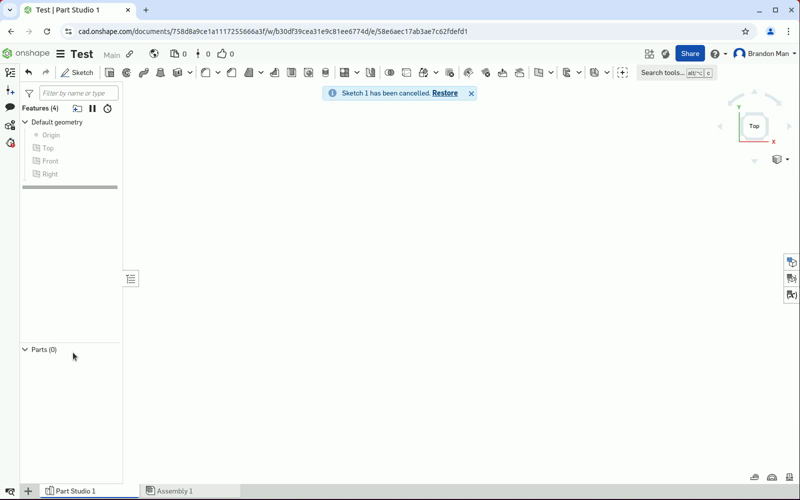
key_down(shift)
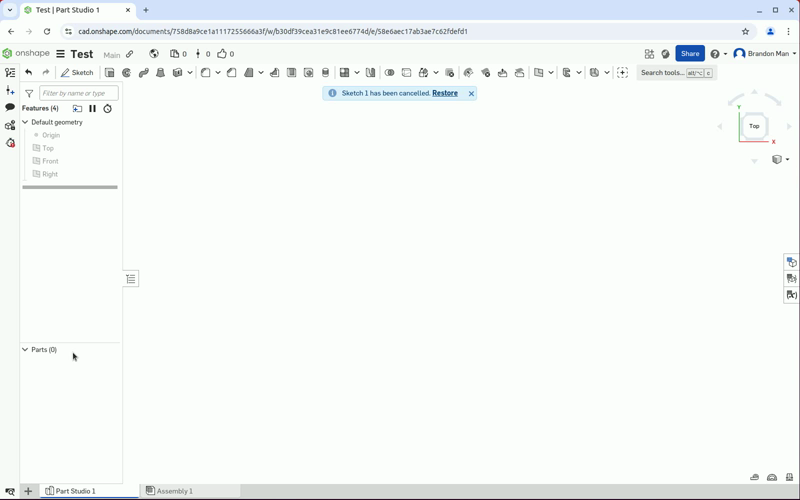
key(up)
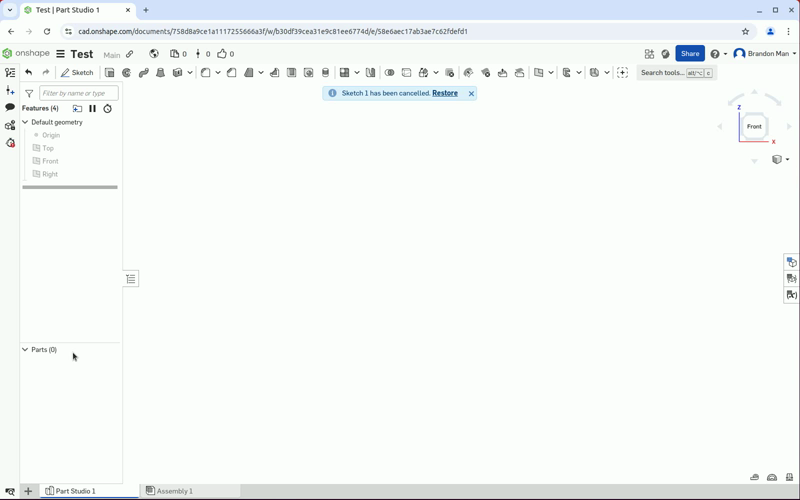
key_up(shift)
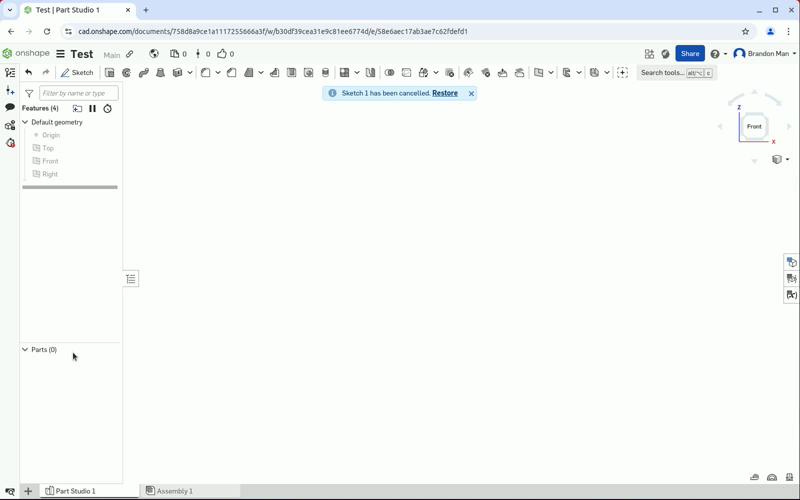
mouse_move(73, 352)
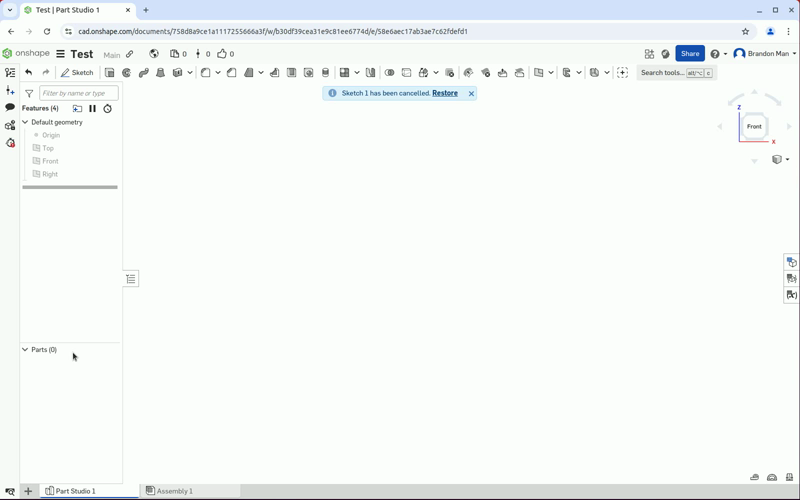
key(shift+y)
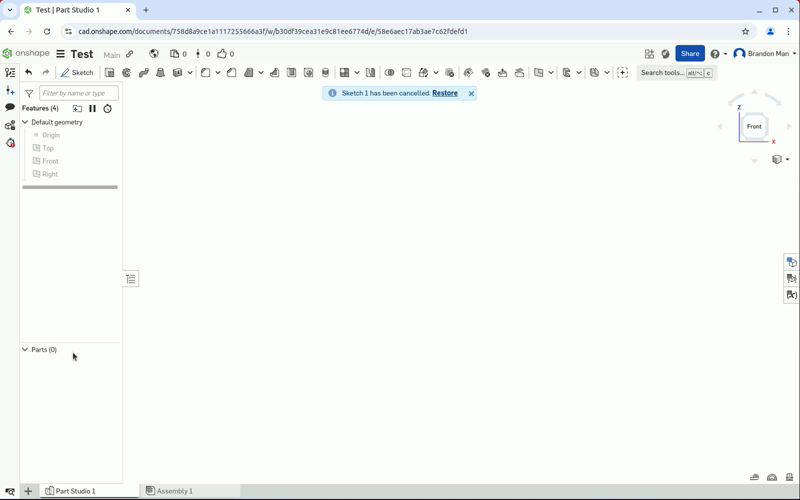
key(shift+s)
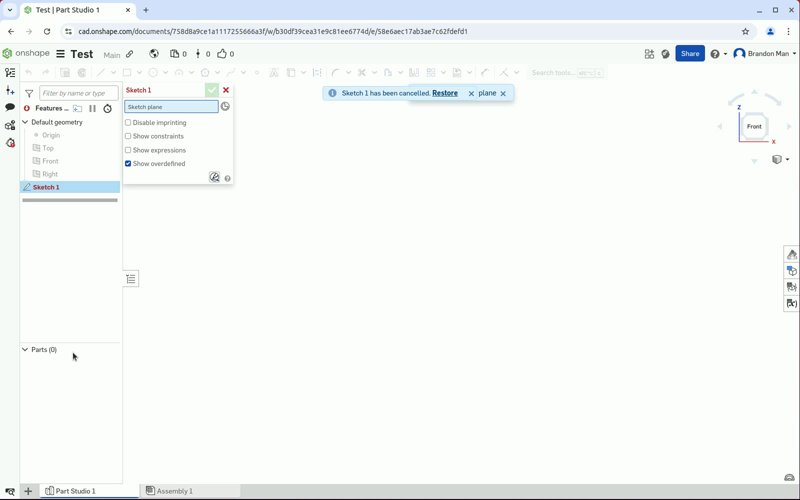
mouse_move(73, 163)
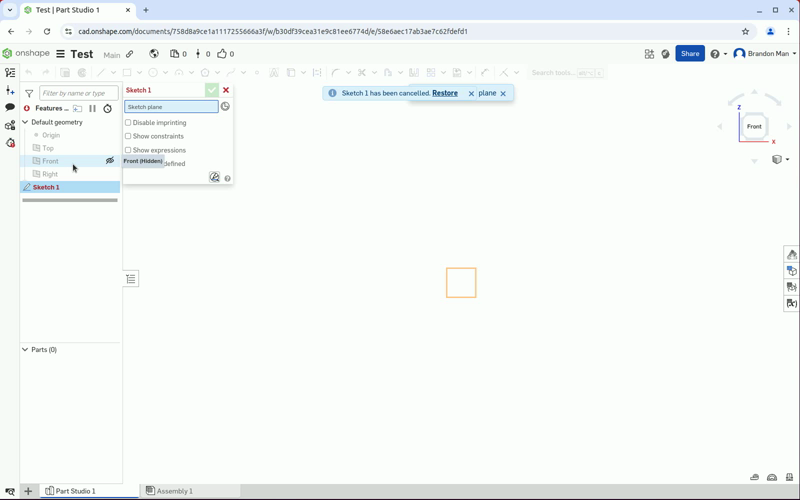
click(73, 163)
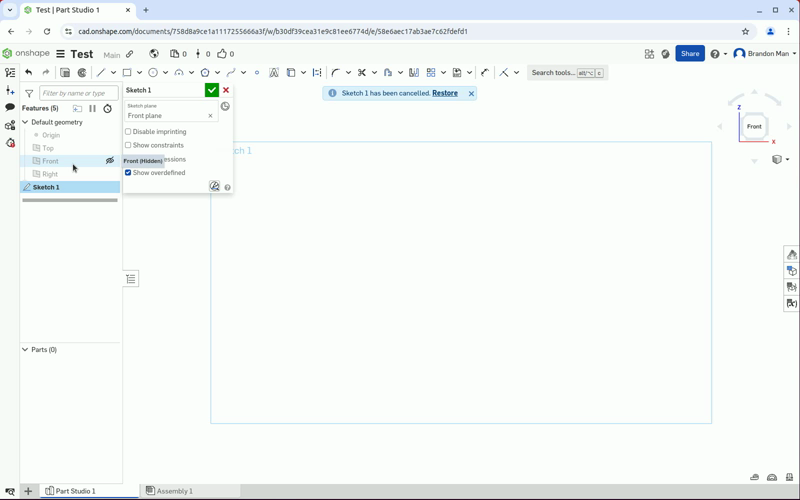
mouse_move(73, 352)
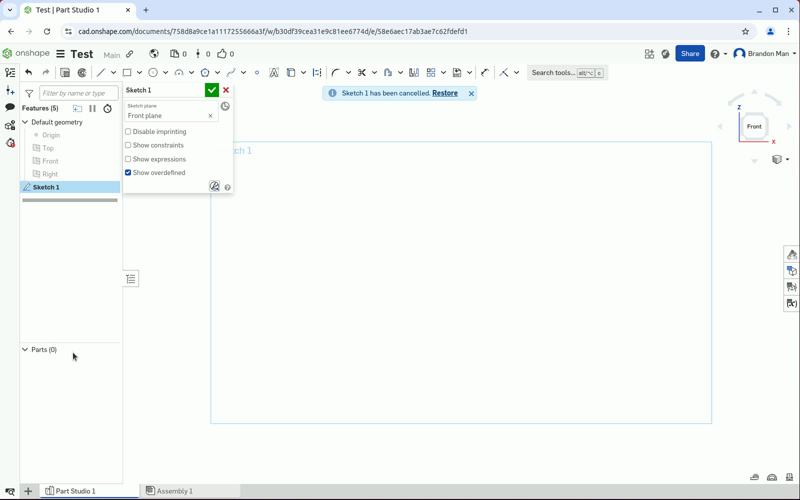
key(y)
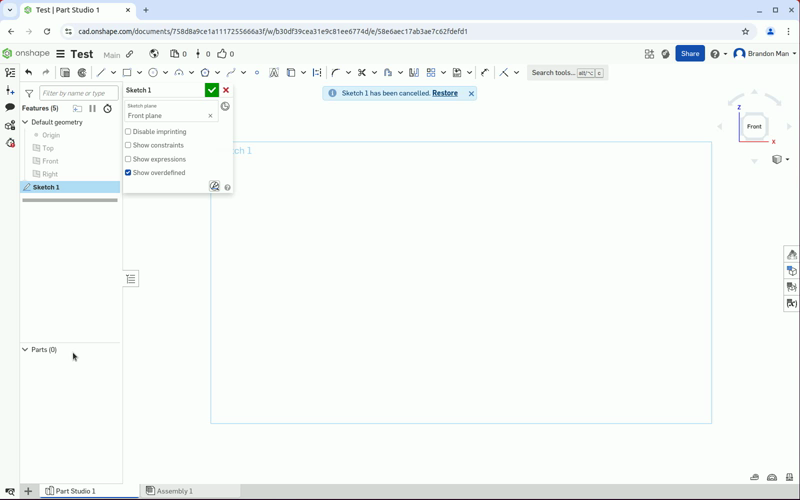
key(l)
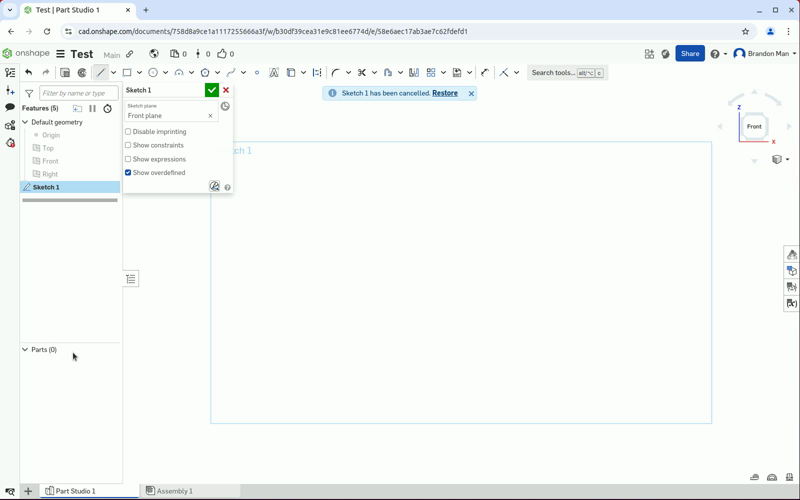
key_down(shift)
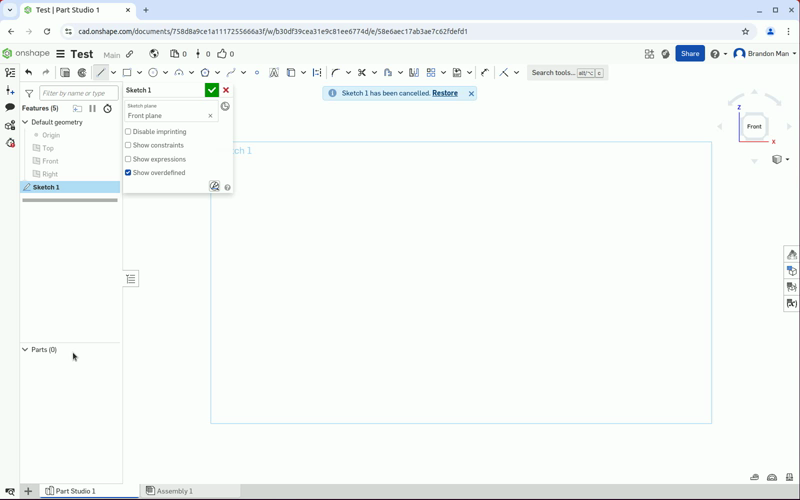
mouse_move(348, 282)
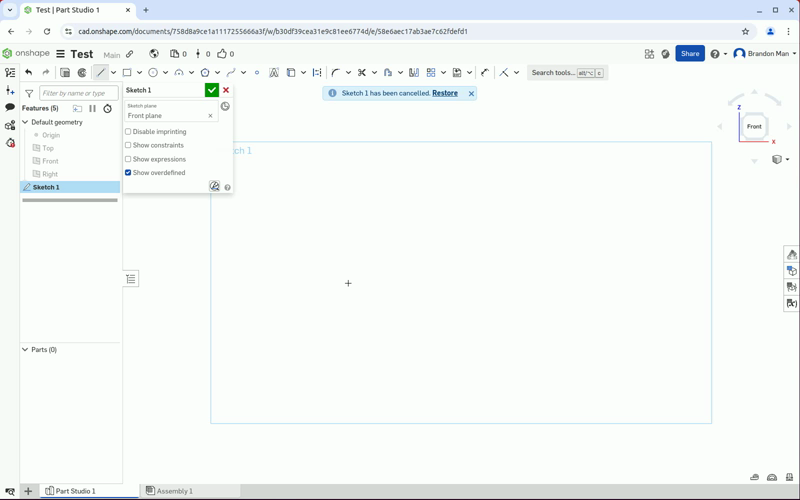
click(348, 282)
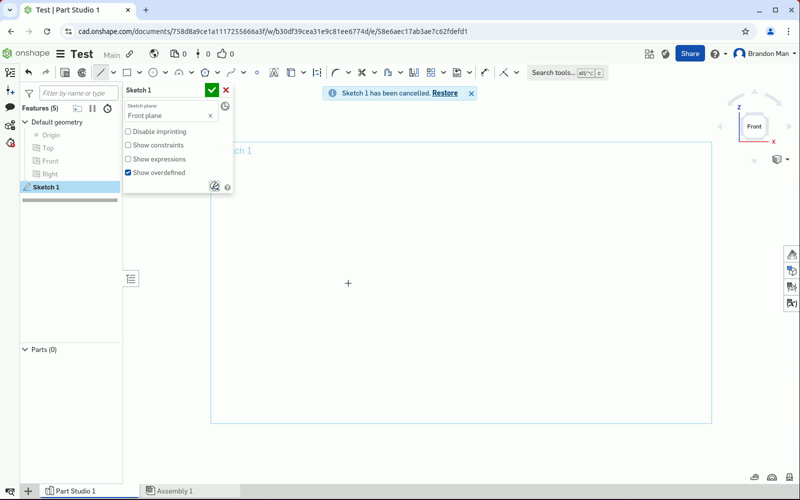
key_up(shift)
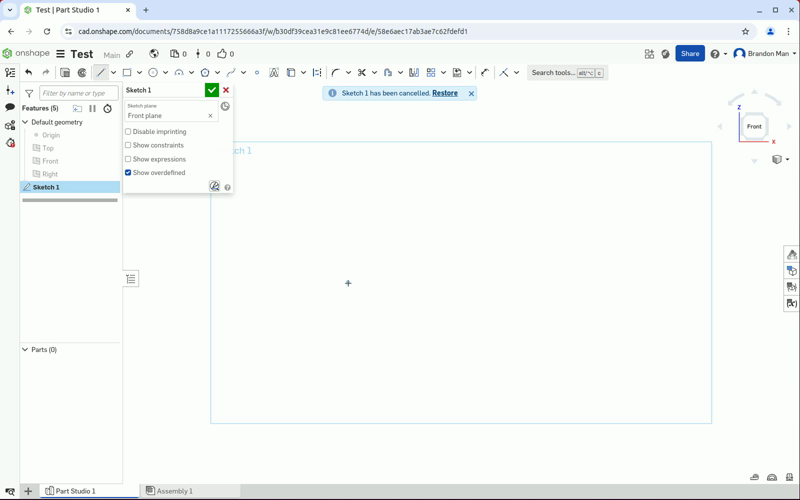
key_down(shift)
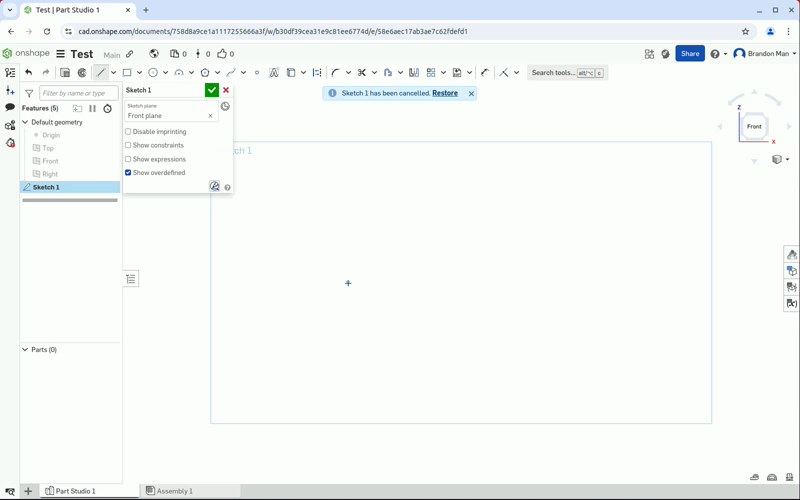
mouse_move(460, 282)
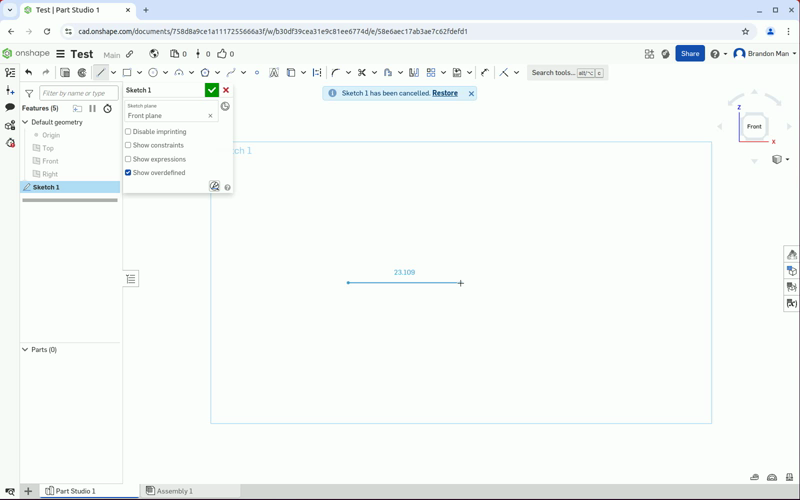
click(460, 282)
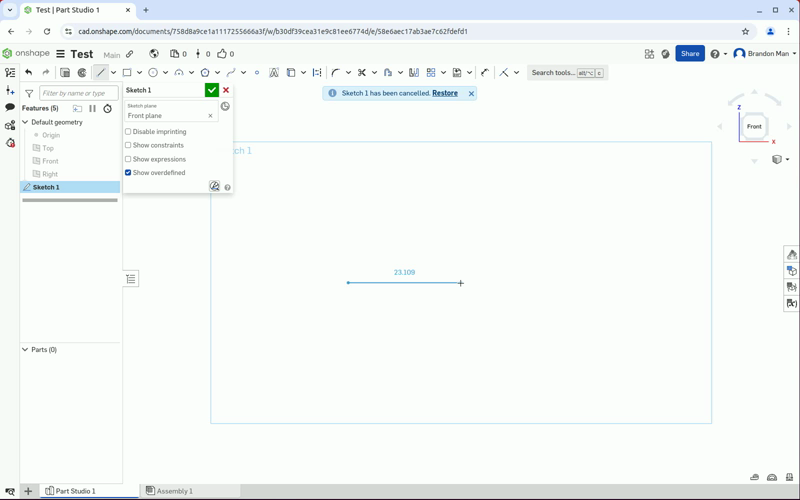
key_up(shift)
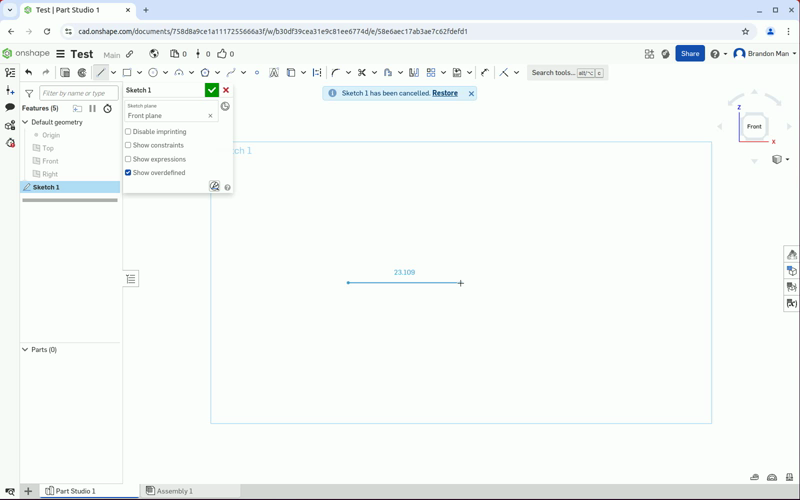
key_down(shift)
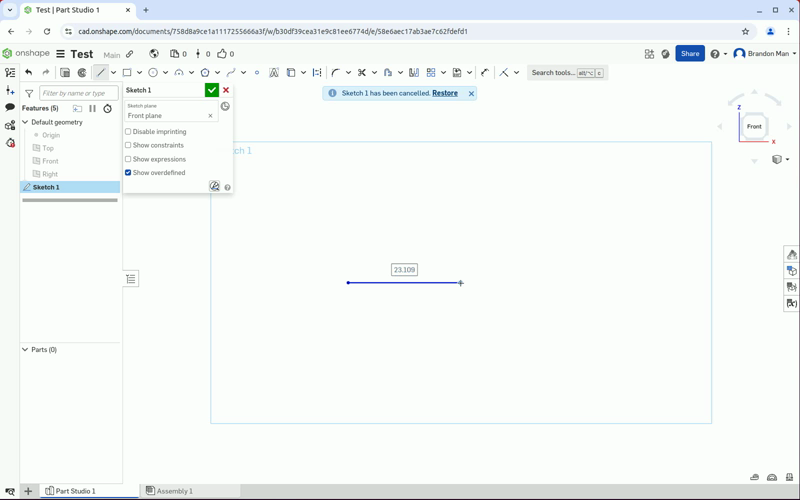
mouse_move(460, 170)
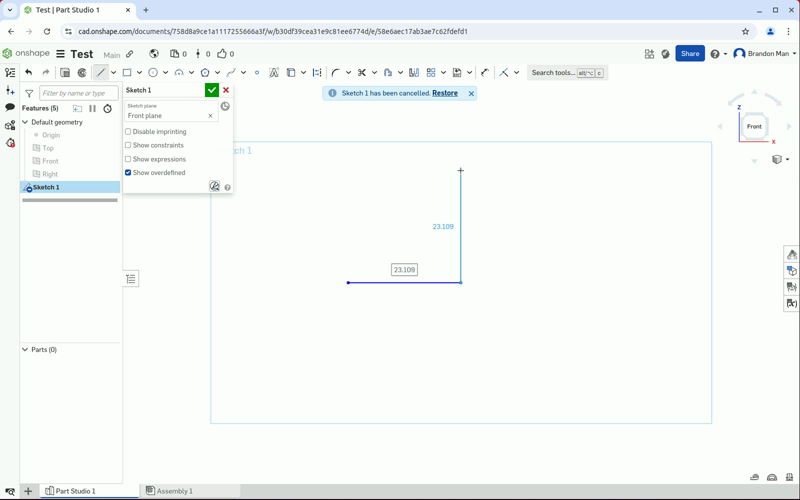
click(460, 170)
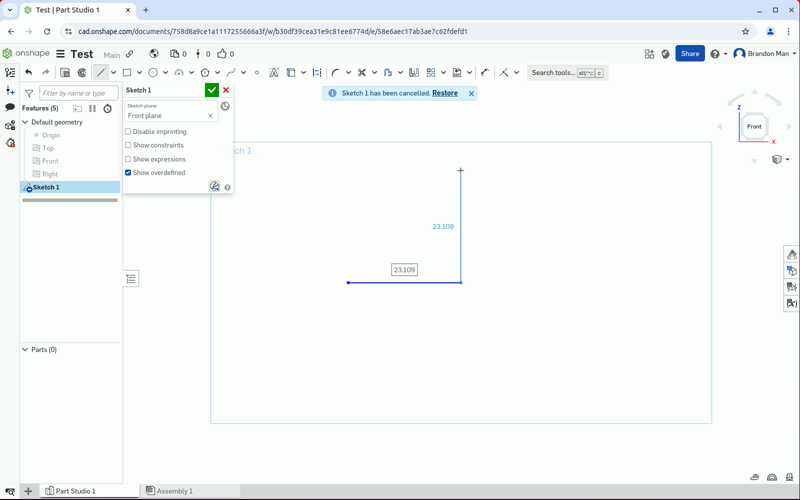
key_up(shift)
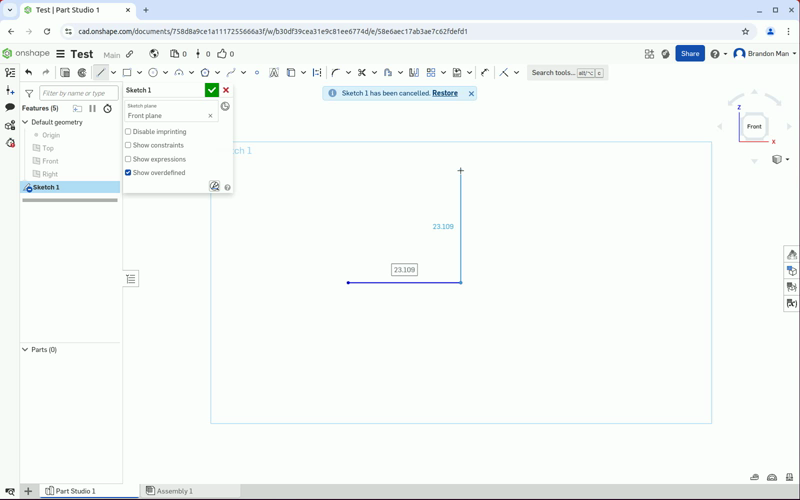
key_down(shift)
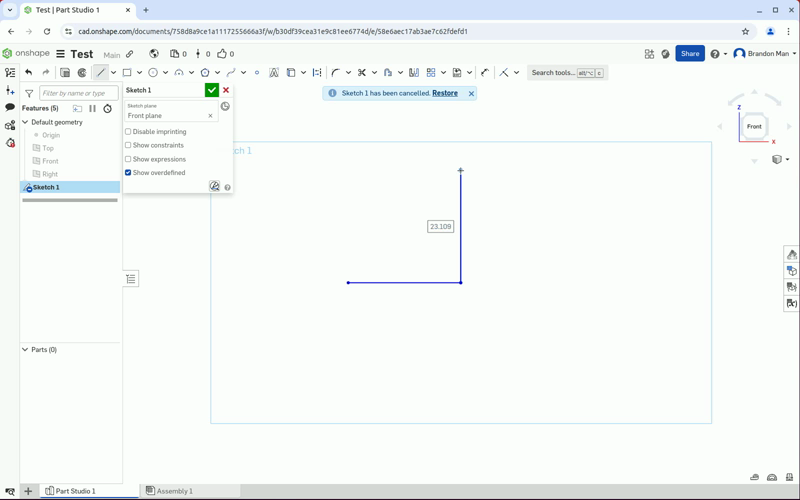
mouse_move(348, 170)
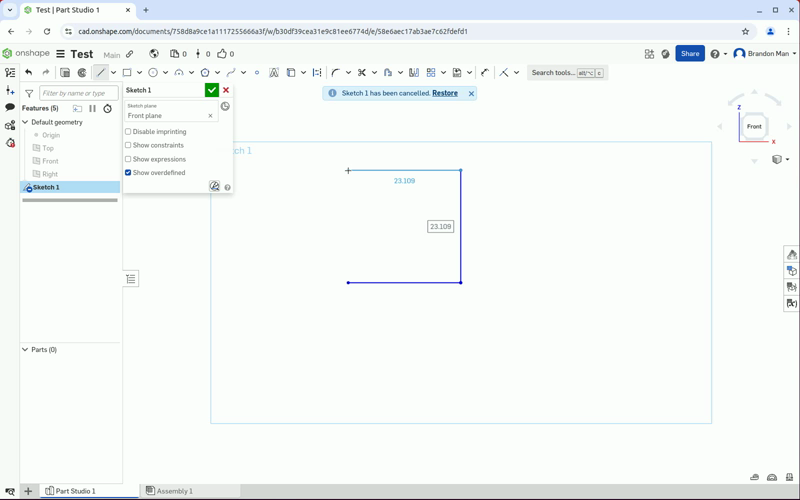
click(348, 170)
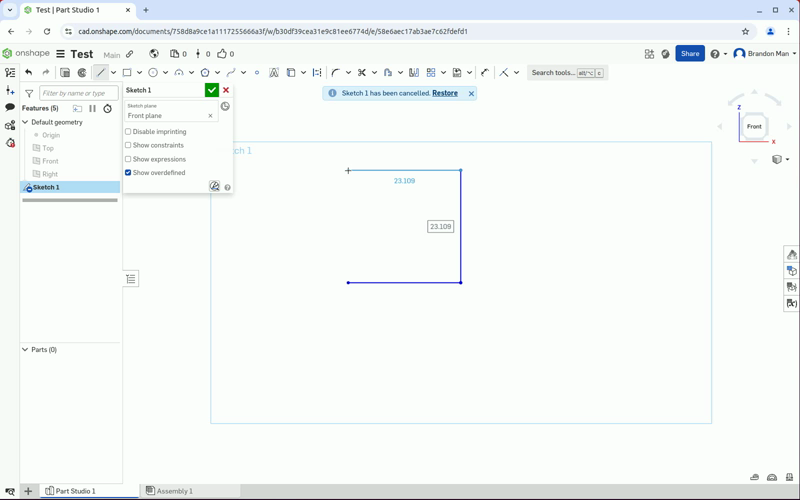
key_up(shift)
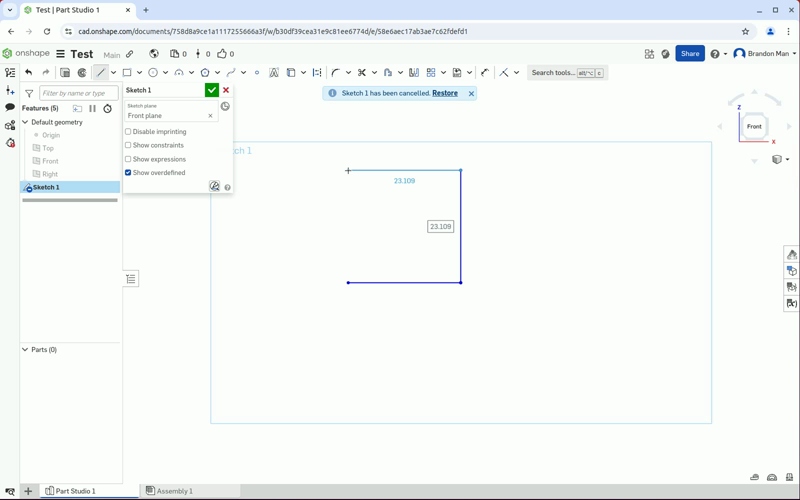
key_down(shift)
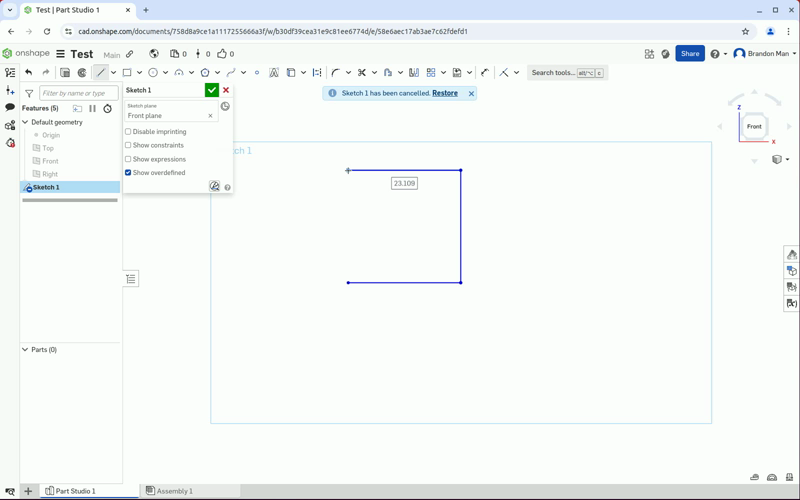
mouse_move(348, 282)
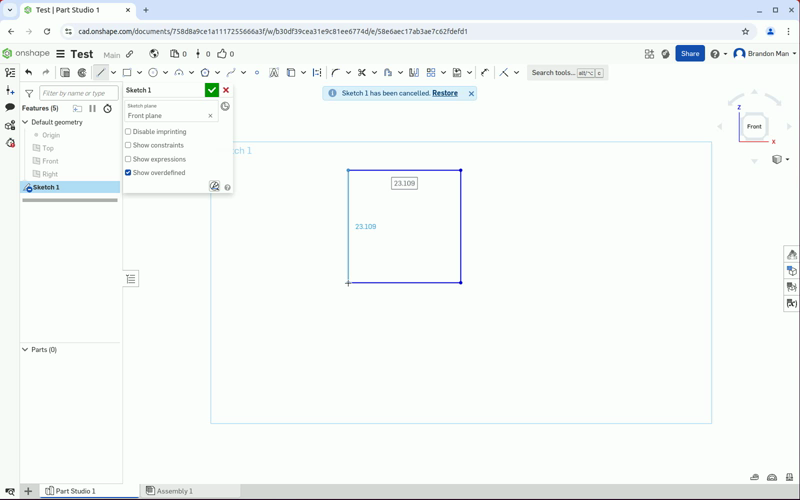
key_up(shift)
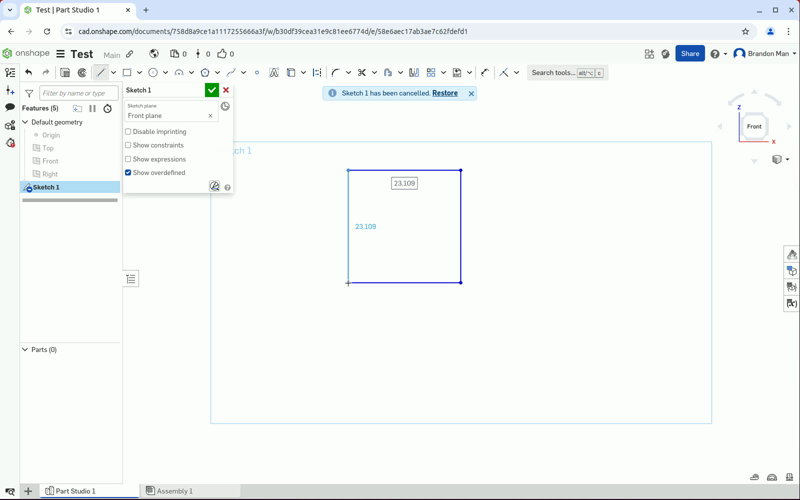
click(348, 282)
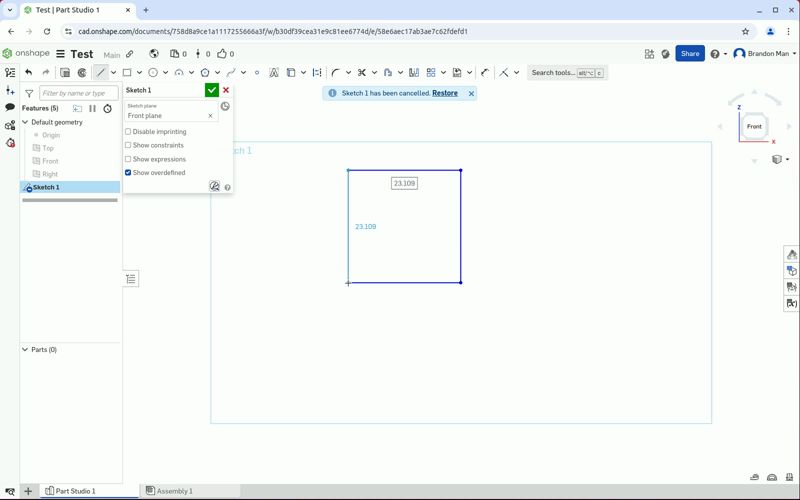
key(esc)
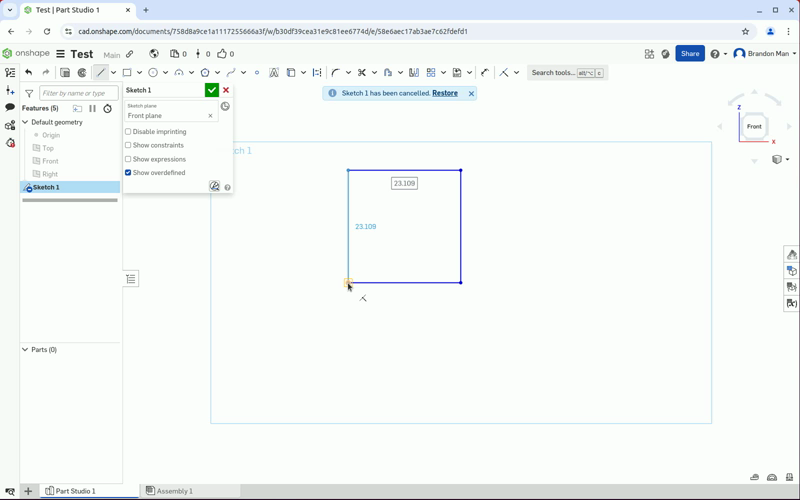
mouse_move(421, 219)
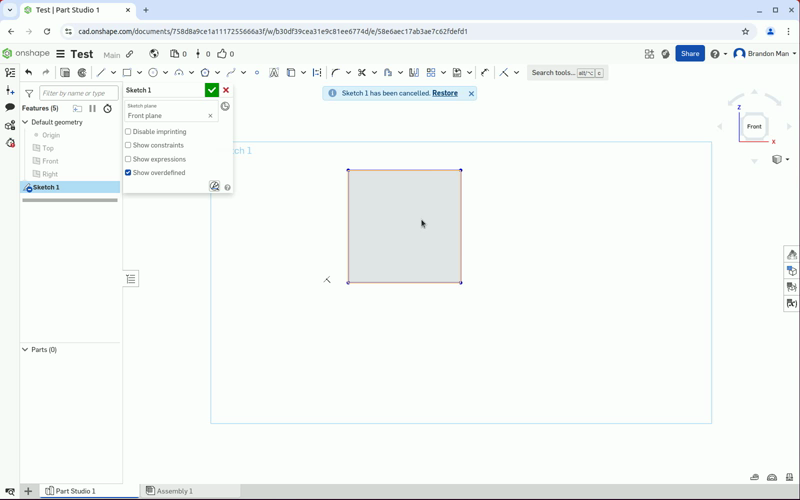
click(421, 219)
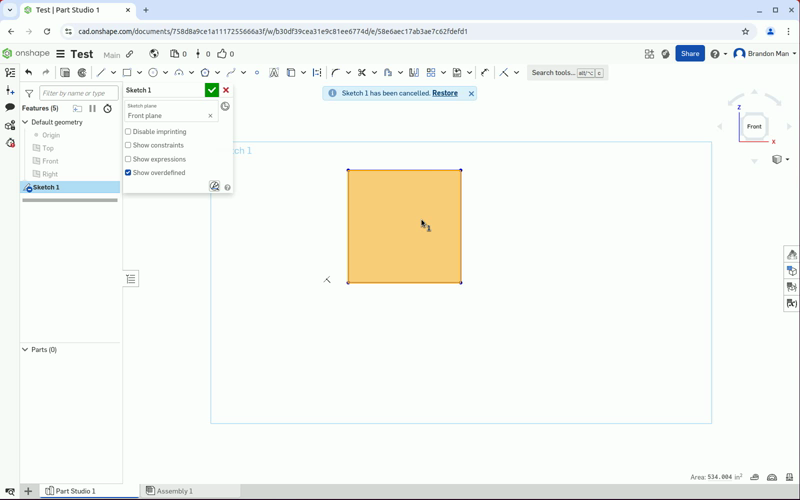
mouse_move(73, 352)
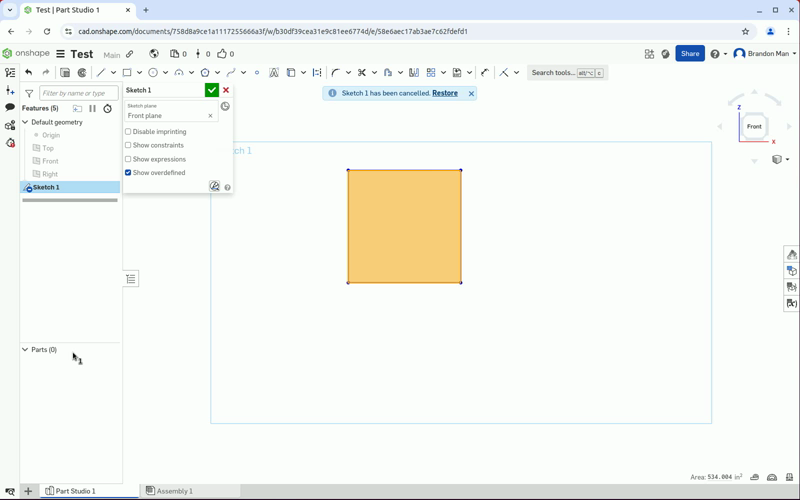
key(shift+y)
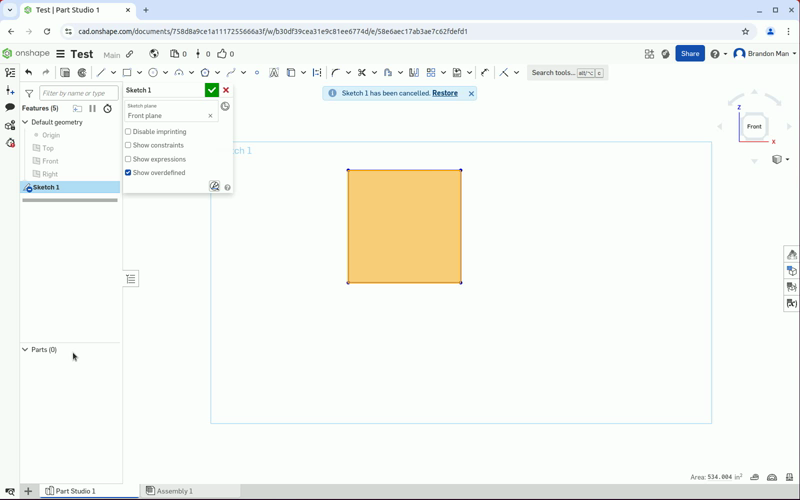
key(shift+e)
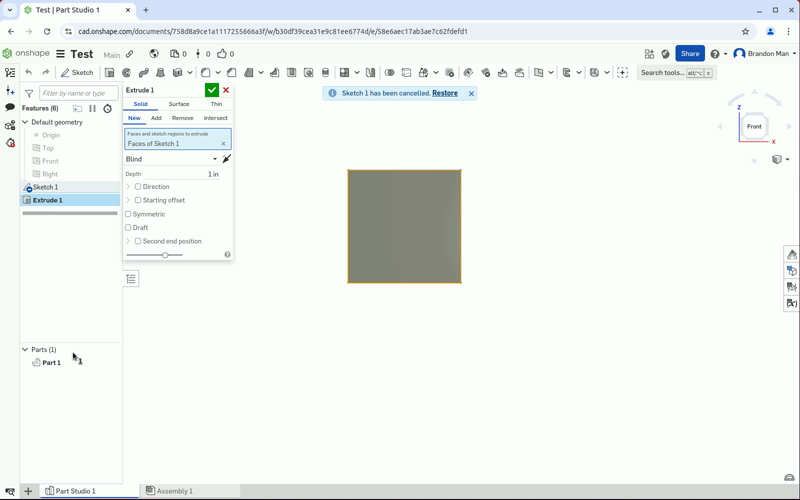
mouse_move(143, 106)
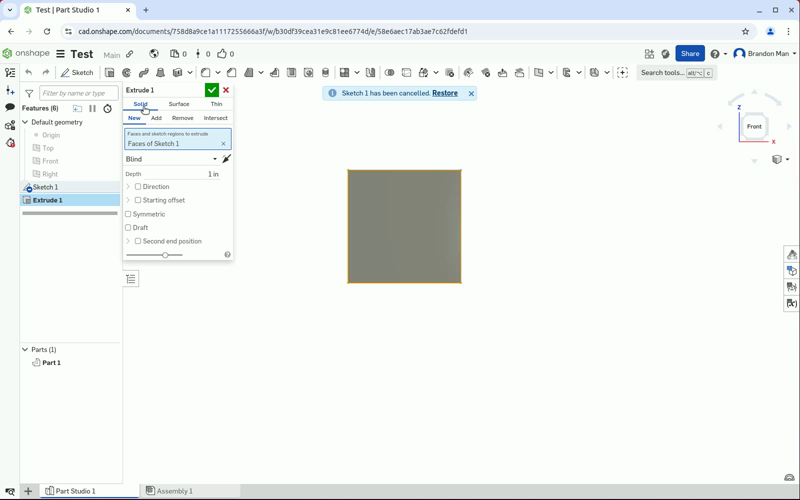
click(143, 106)
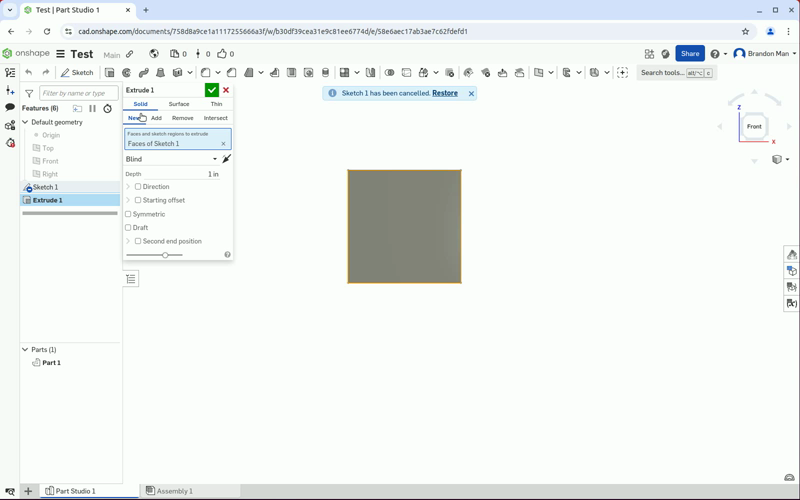
mouse_move(137, 120)
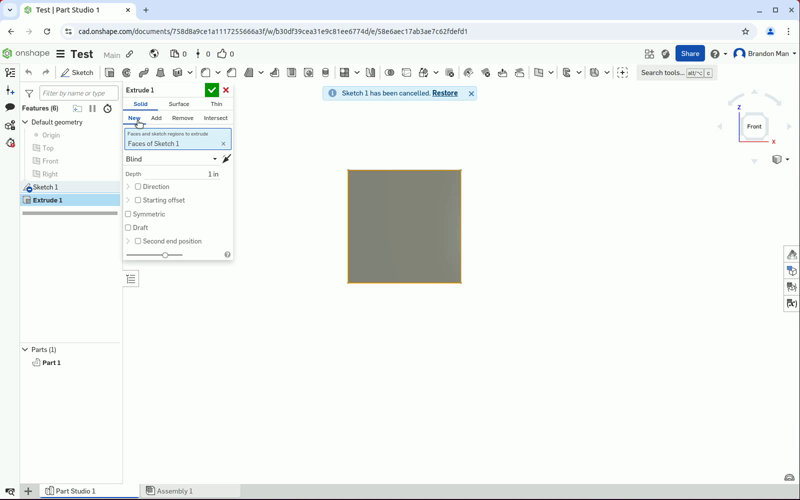
click(137, 120)
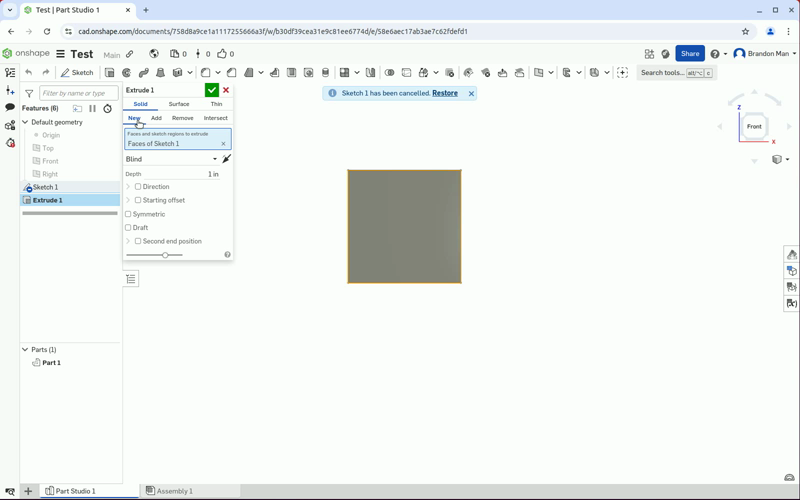
key(tab, 4)
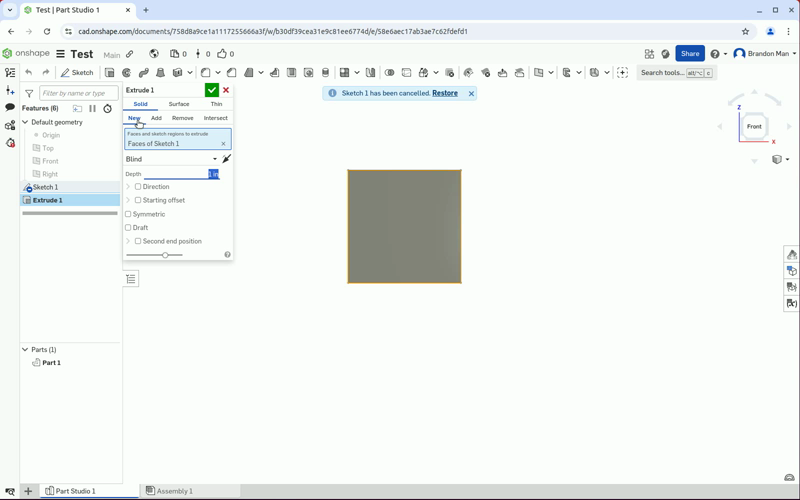
text(23.108)
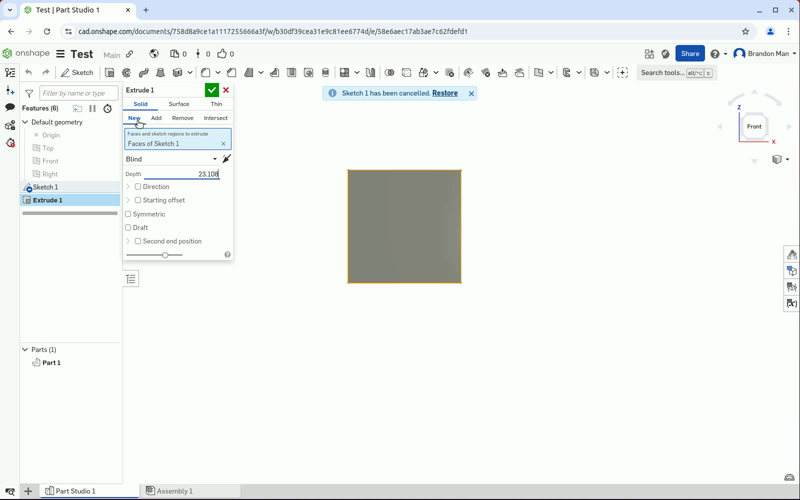
key(enter)
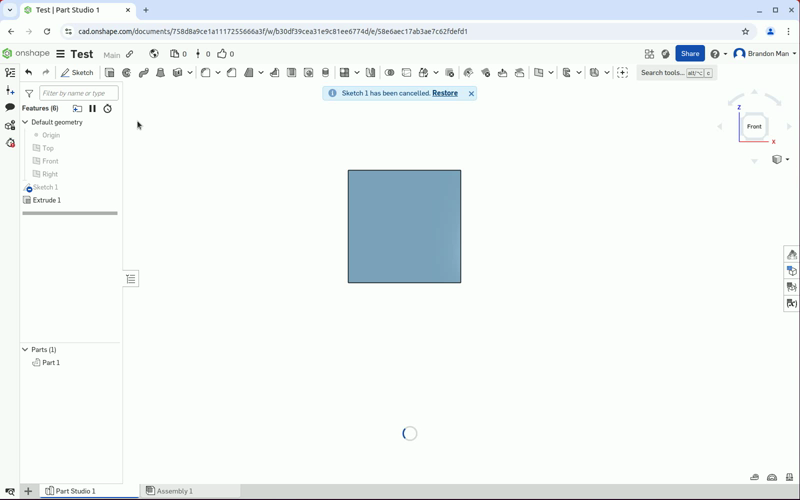
key(shift+h)
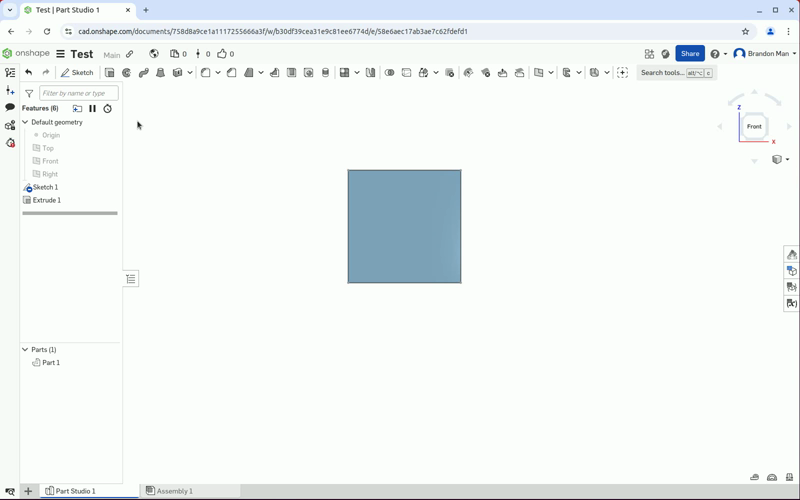
key(shift+h)
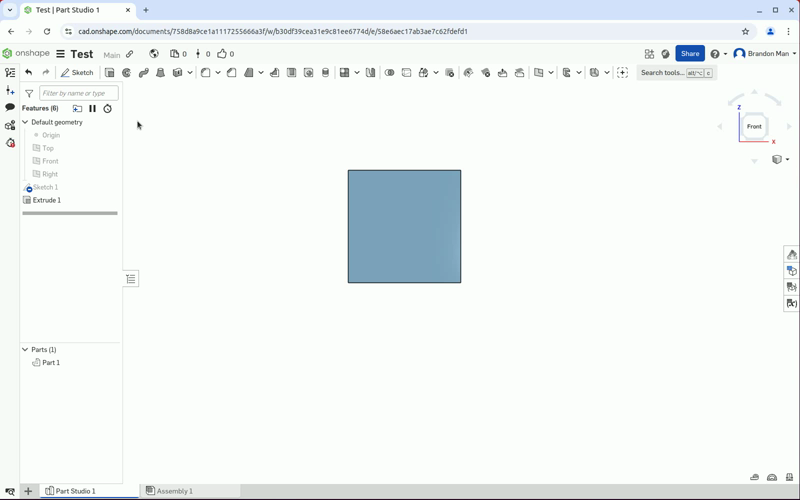
mouse_move(73, 189)
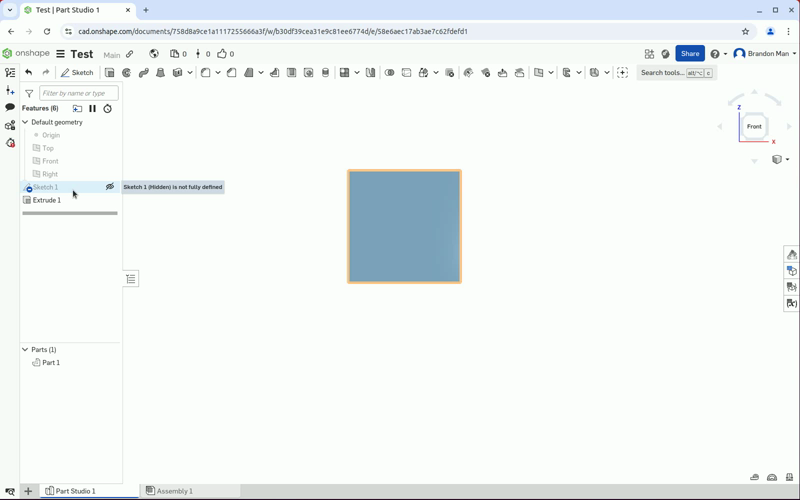
click(73, 189)
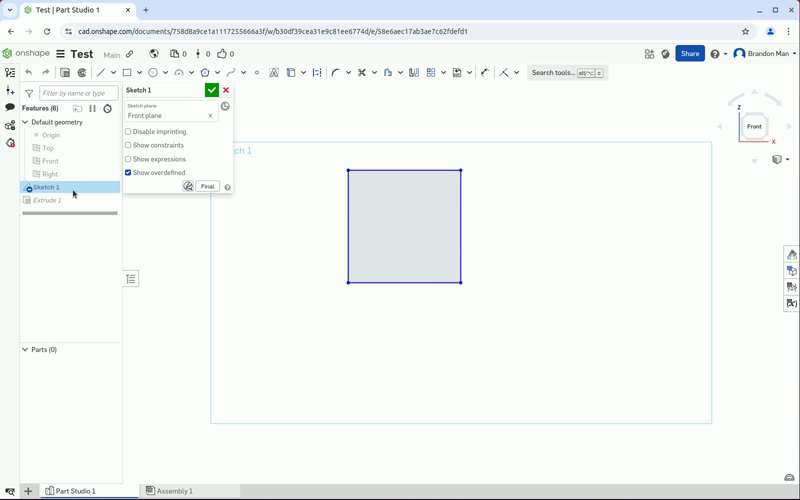
mouse_move(229, 92)
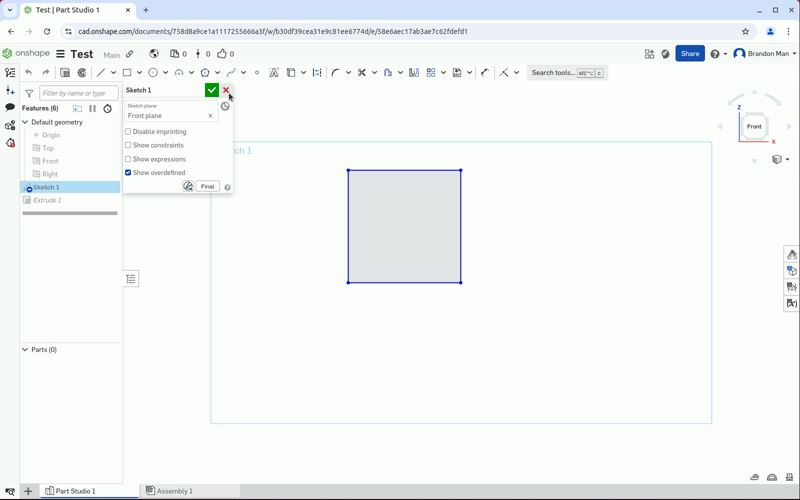
click(229, 92)
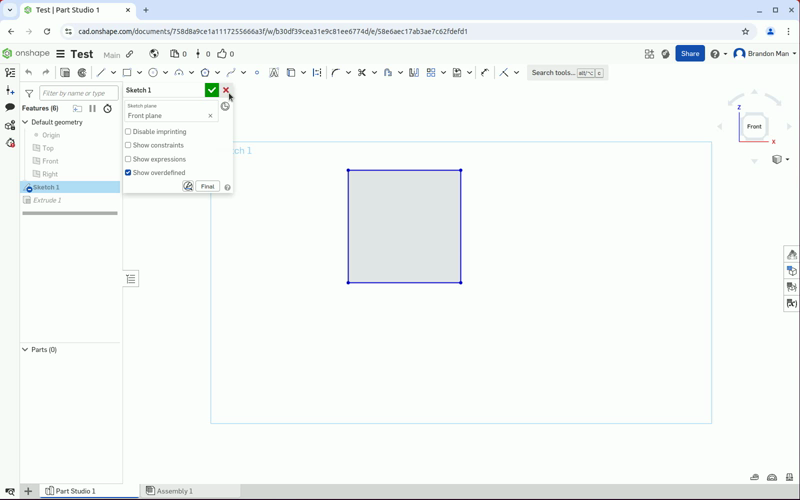
key(shift+s)
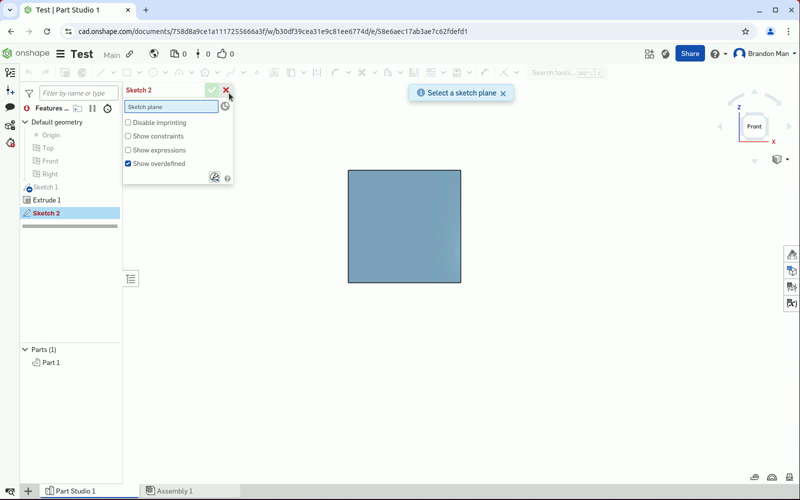
mouse_move(73, 163)
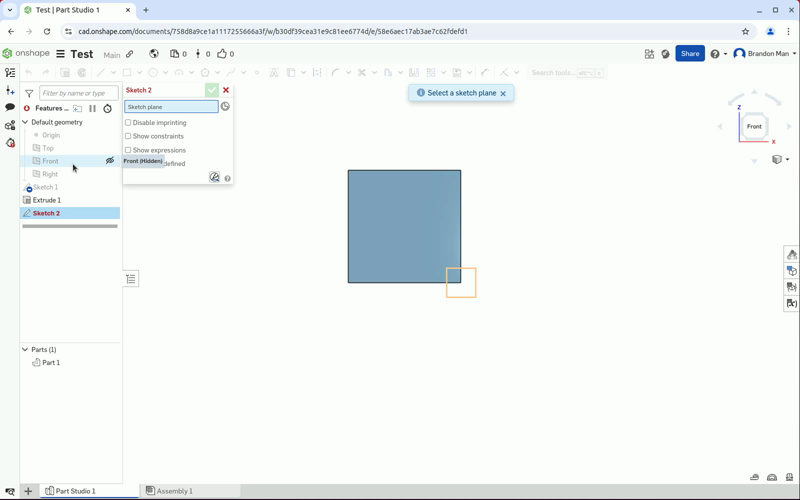
click(73, 163)
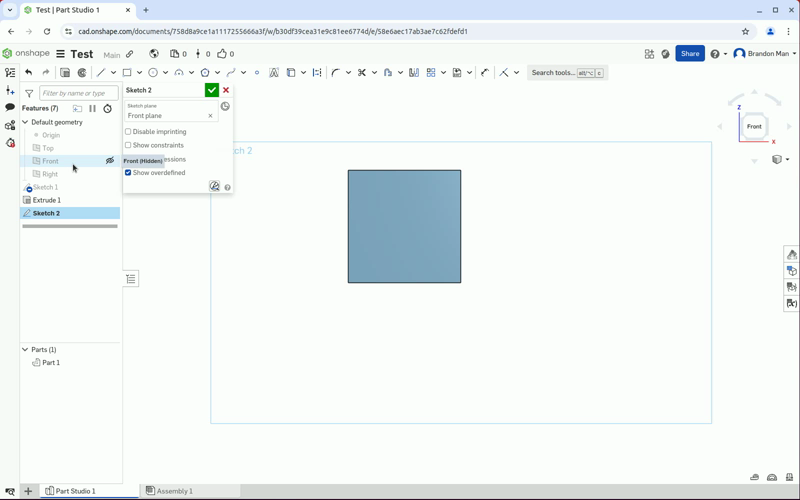
mouse_move(73, 352)
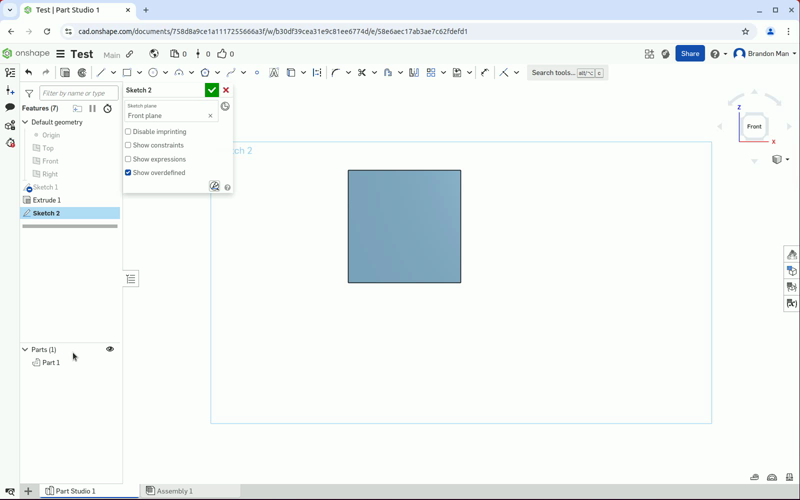
key(y)
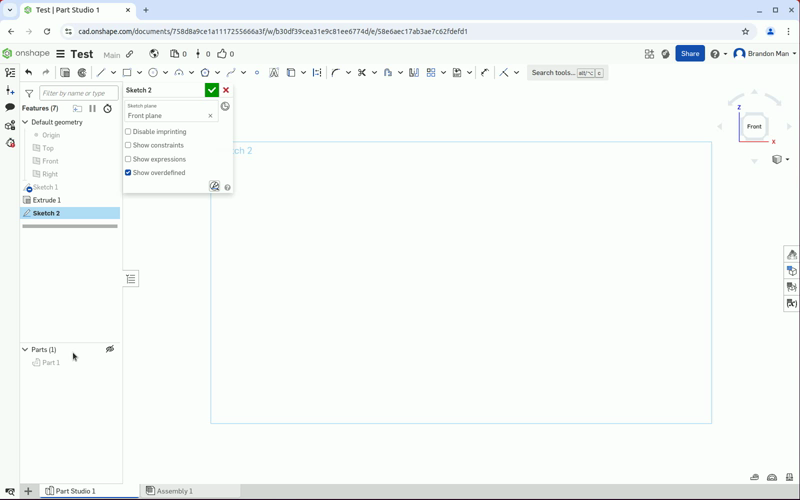
key(c)
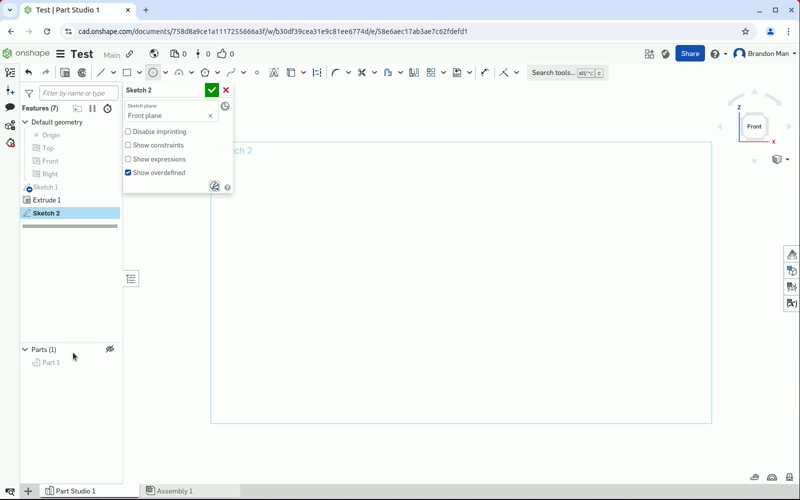
key_down(shift)
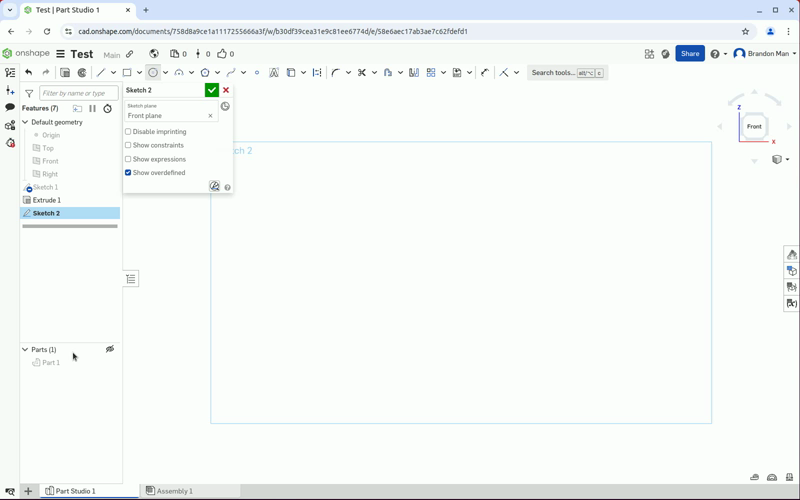
mouse_move(440, 191)
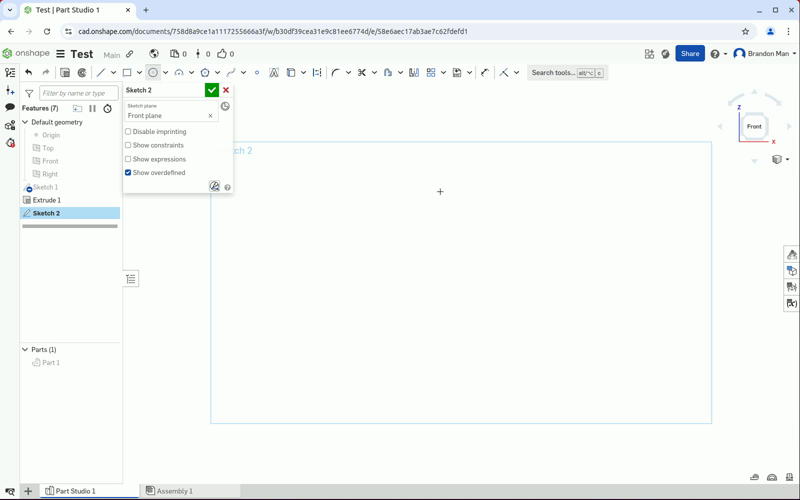
click(440, 191)
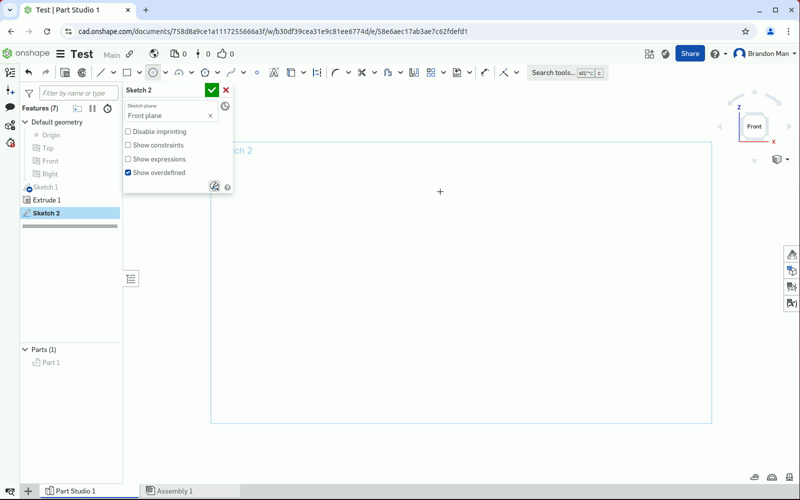
key_up(shift)
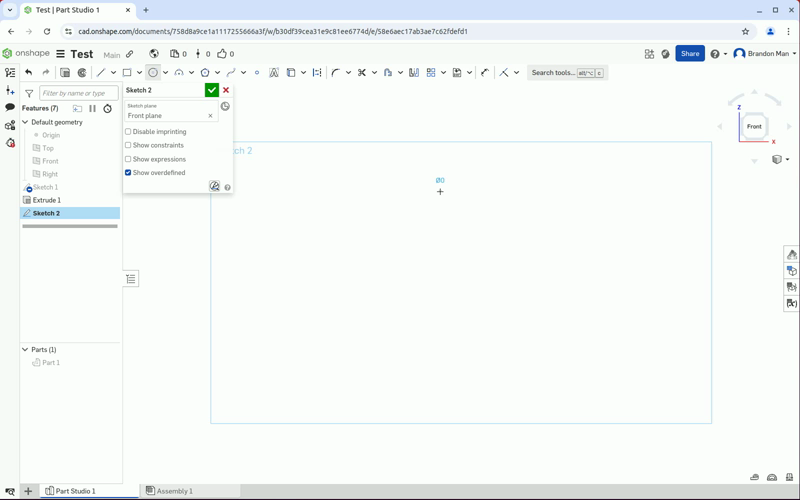
mouse_move(474, 191)
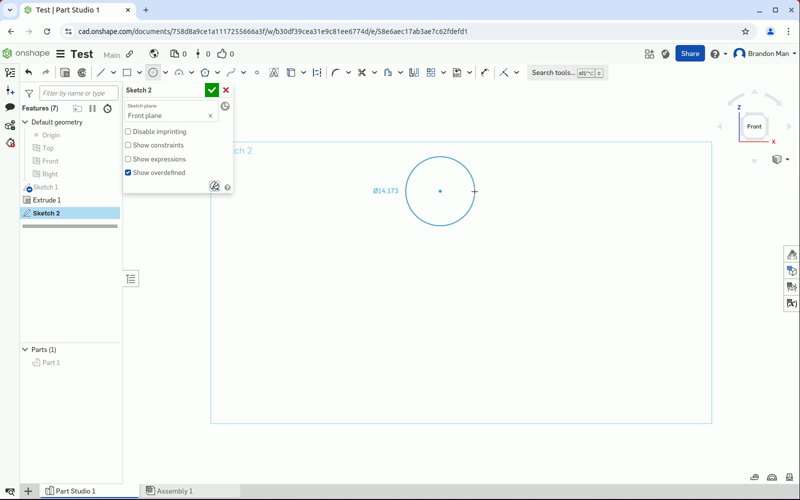
click(474, 191)
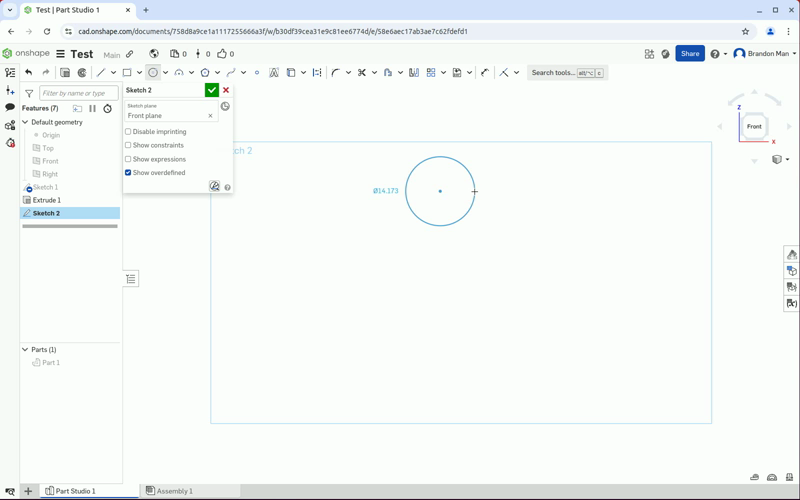
key(esc)
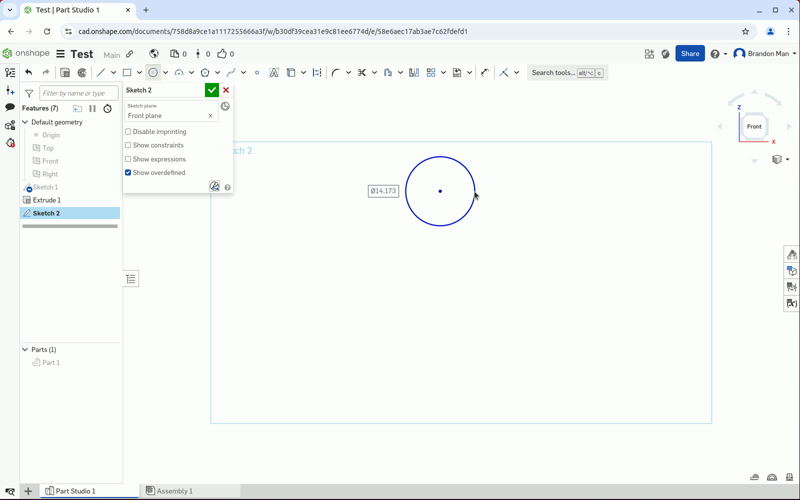
mouse_move(464, 192)
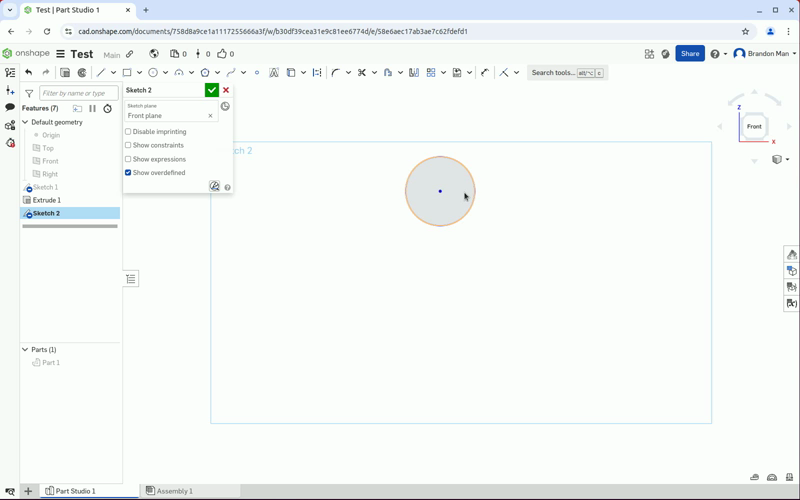
click(464, 192)
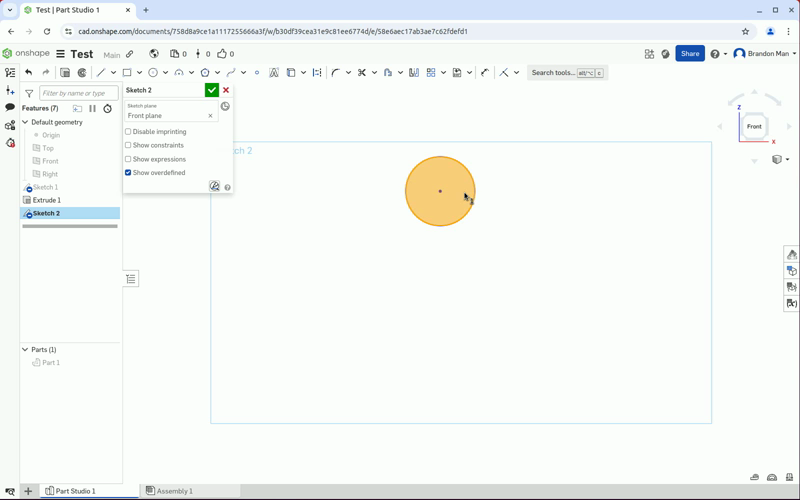
mouse_move(73, 352)
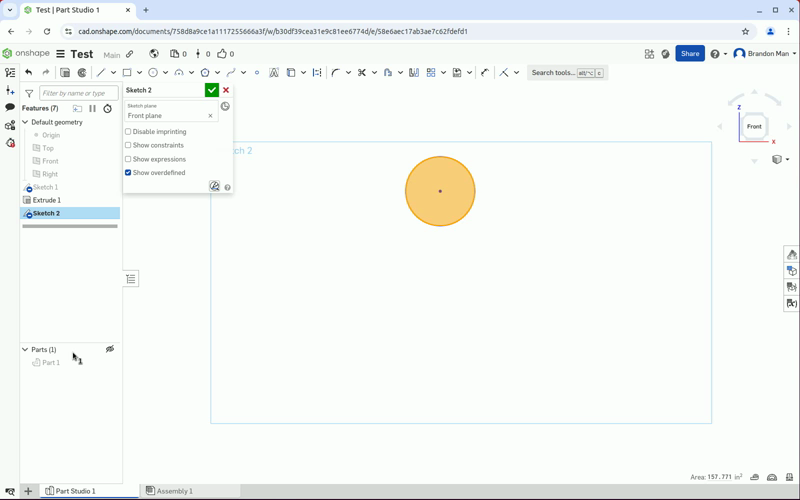
key(shift+y)
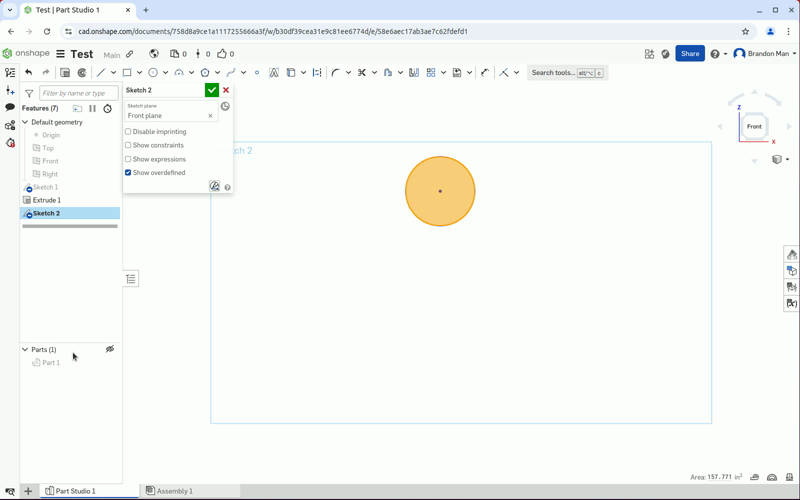
key(shift+e)
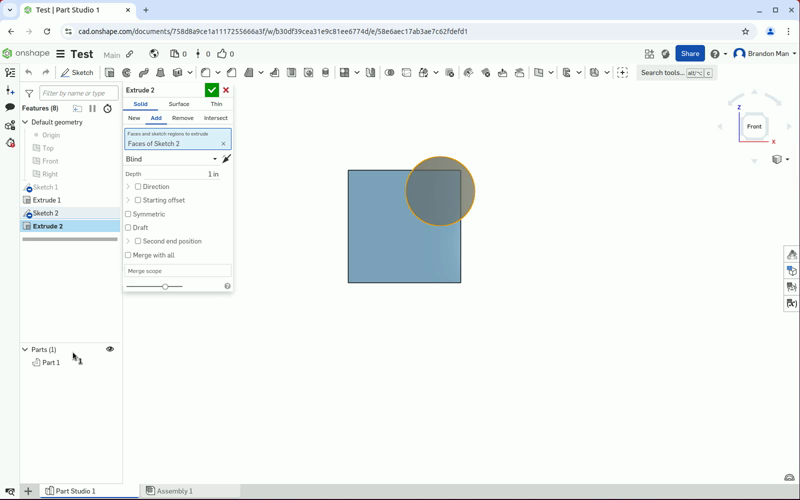
mouse_move(143, 106)
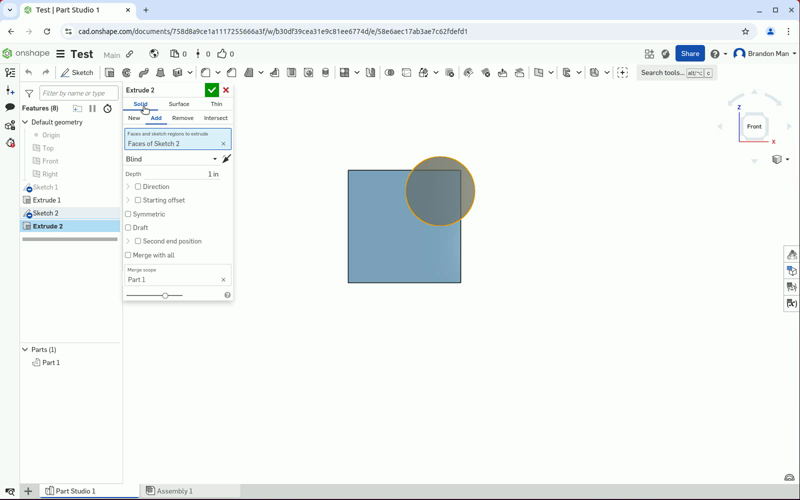
click(143, 106)
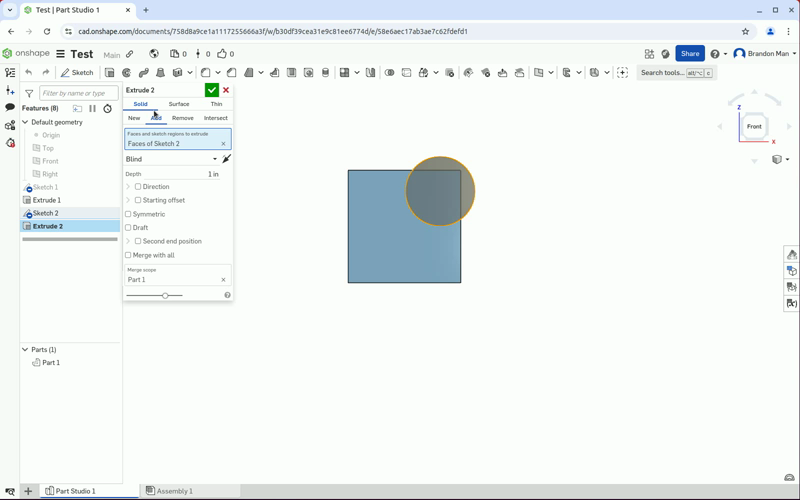
mouse_move(186, 120)
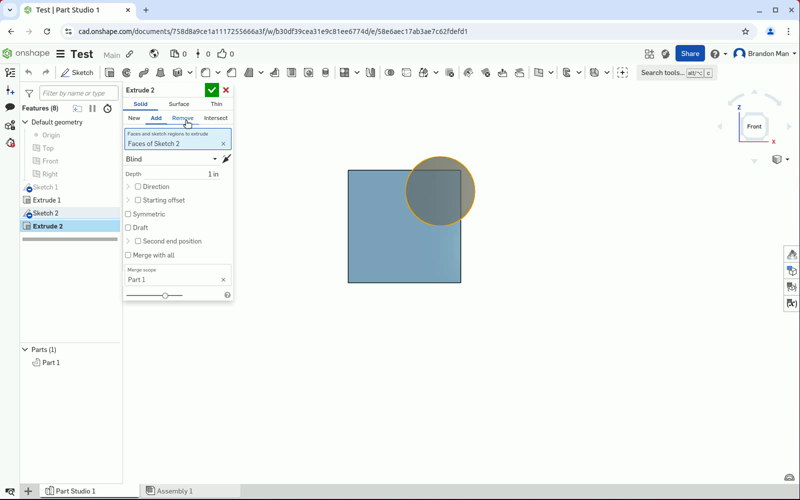
click(186, 120)
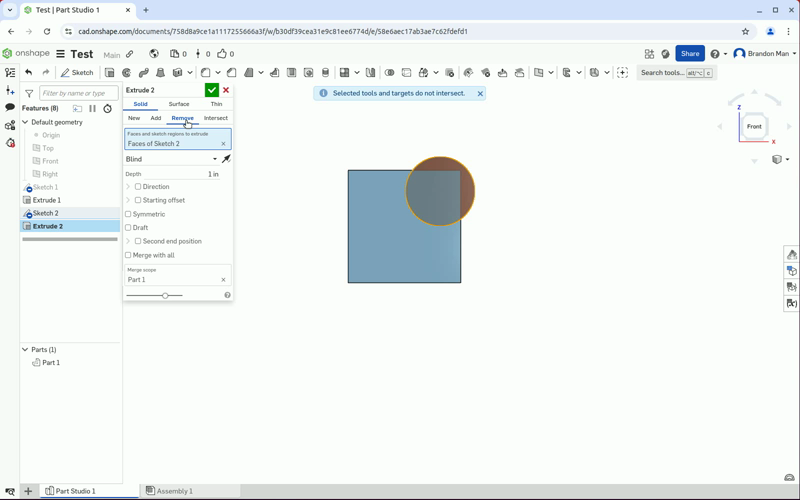
key(tab, 4)
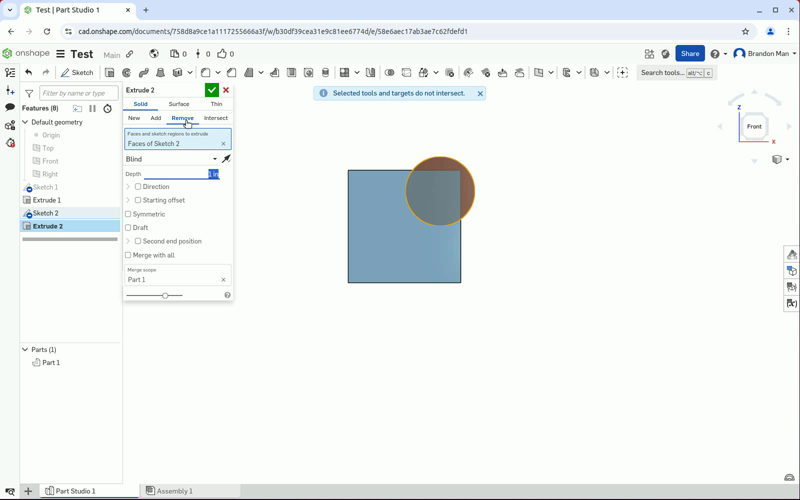
text(-23.349)
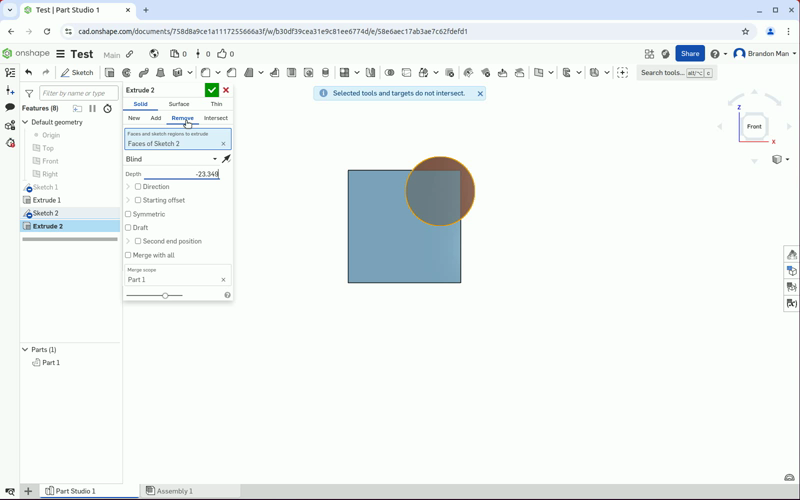
key(tab, 6)
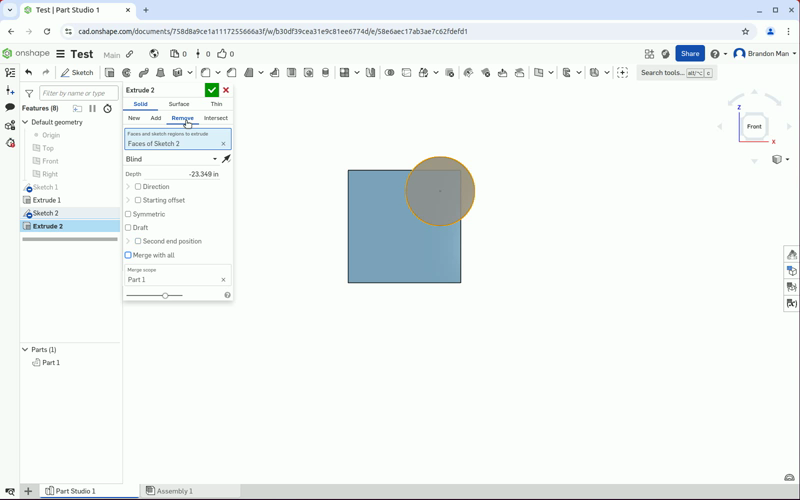
key(space)
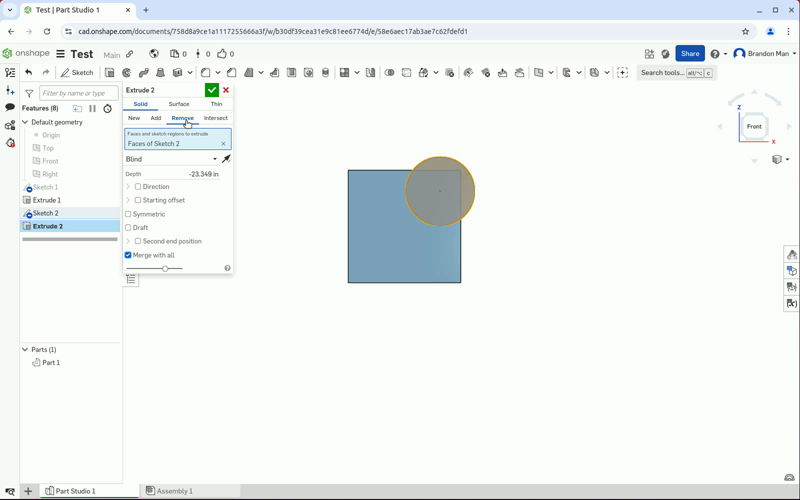
key(enter)
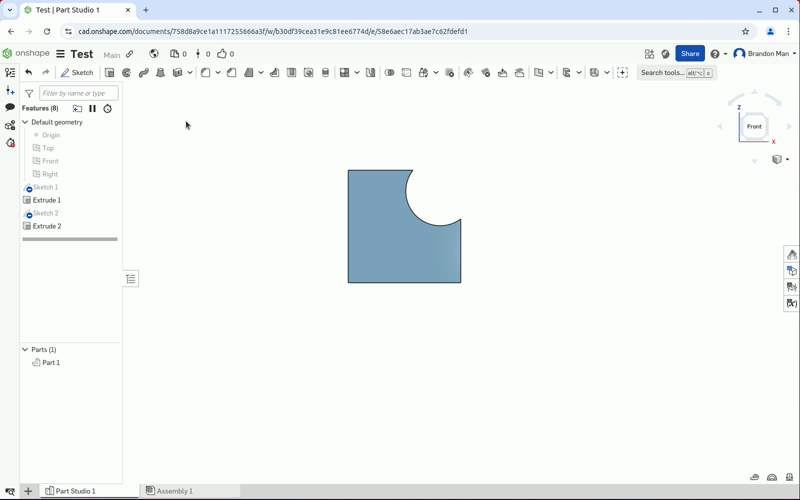
key(shift+h)
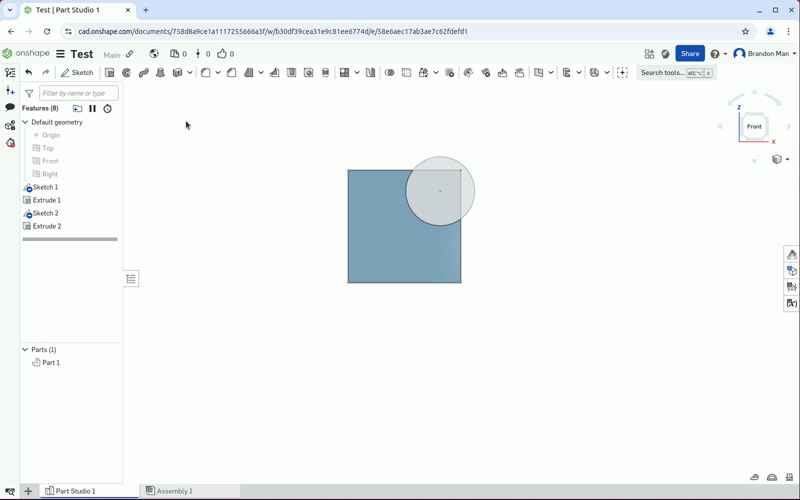
key(shift+h)
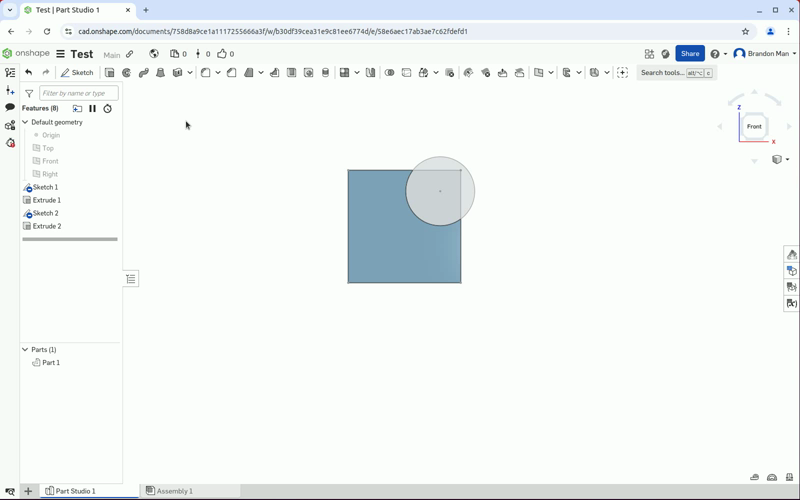
key(shift+7)
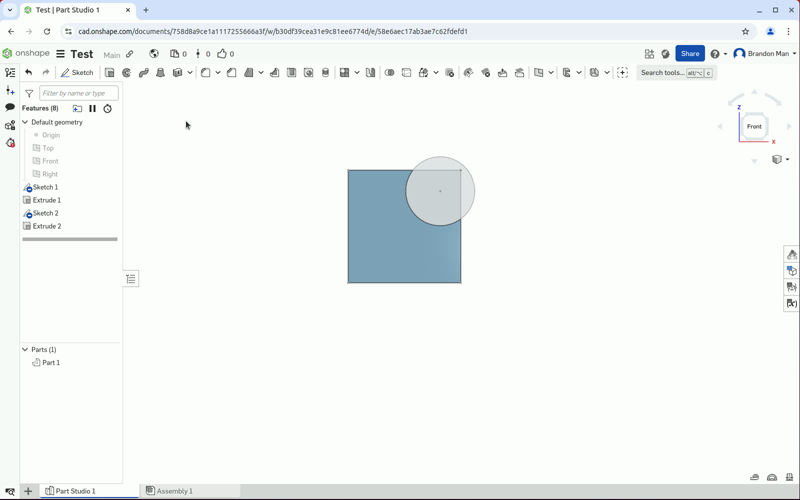
key(left, 2)
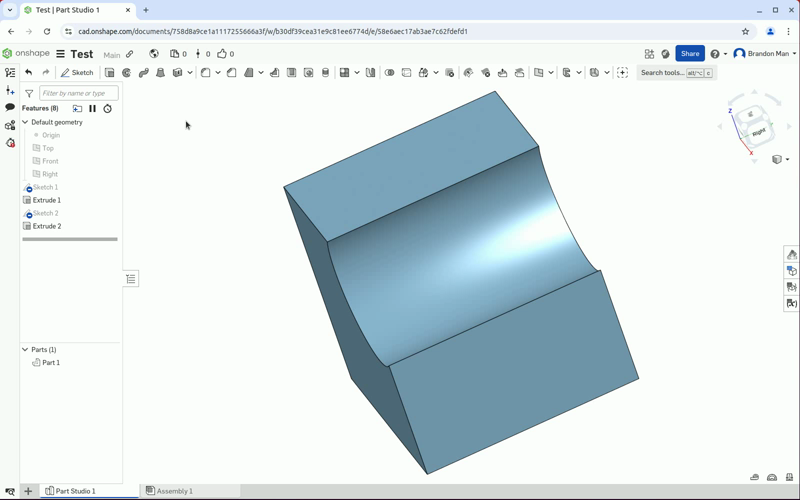
key(down, 2)
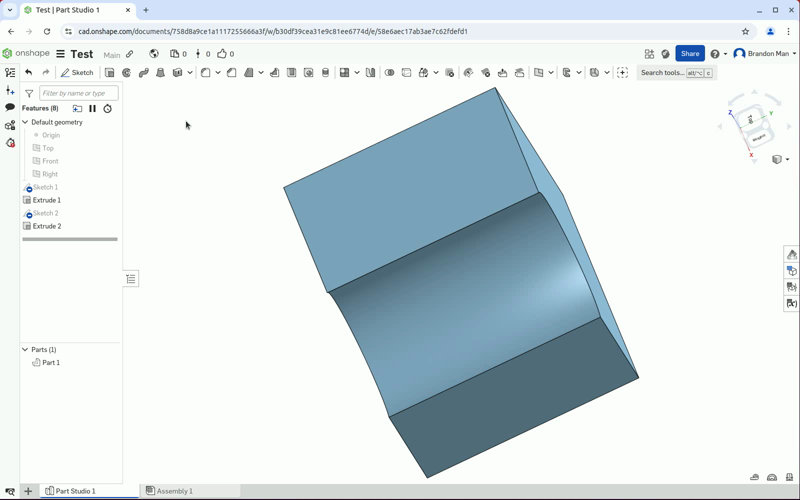
key(up, 2)
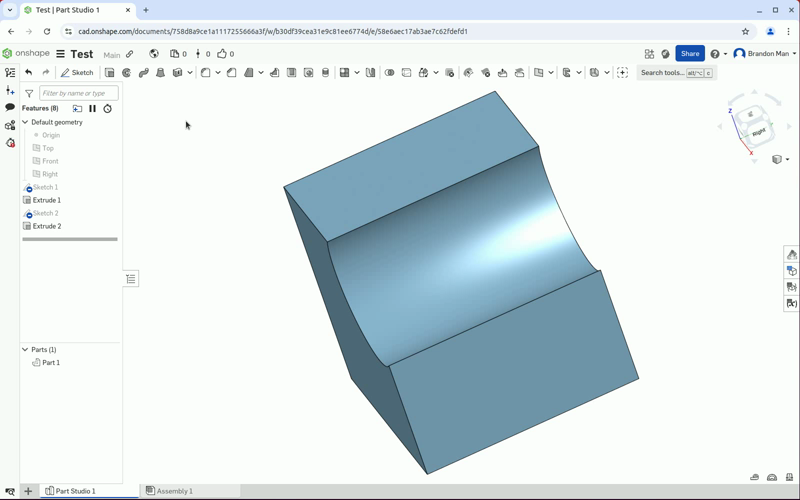
key(right, 2)
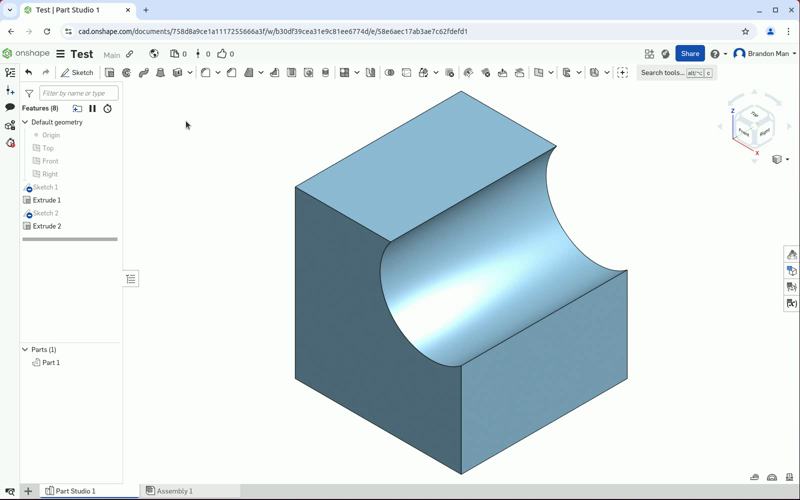
mouse_move(73, 189)
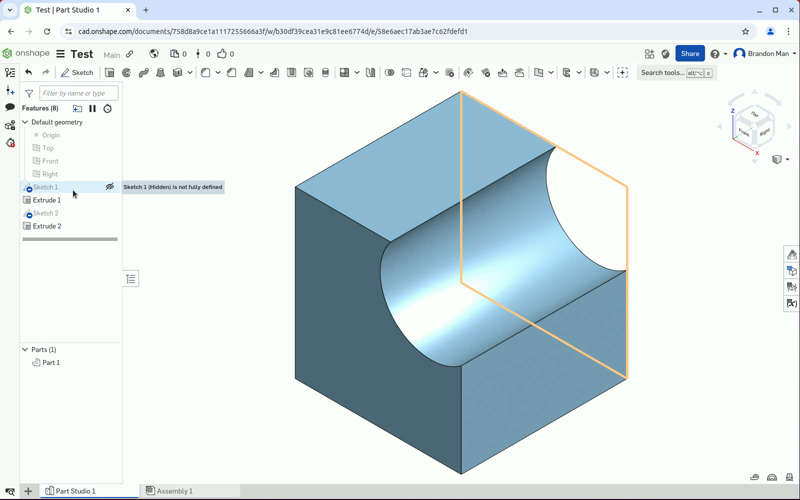
click(73, 189)